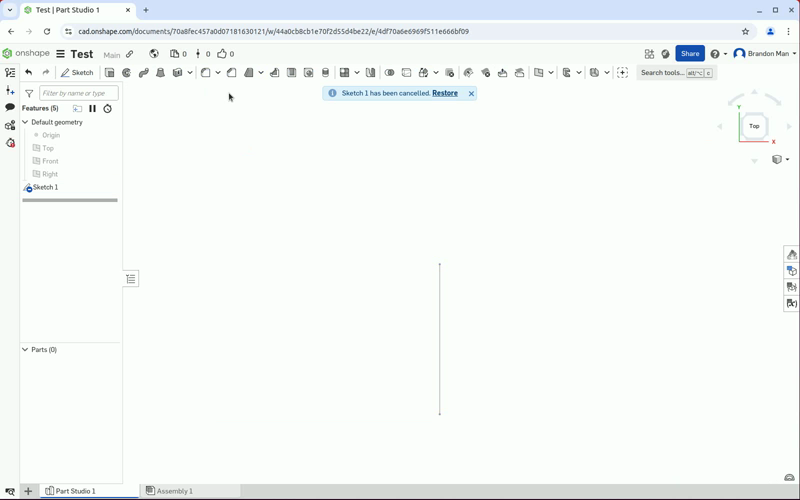
key(shift+h)
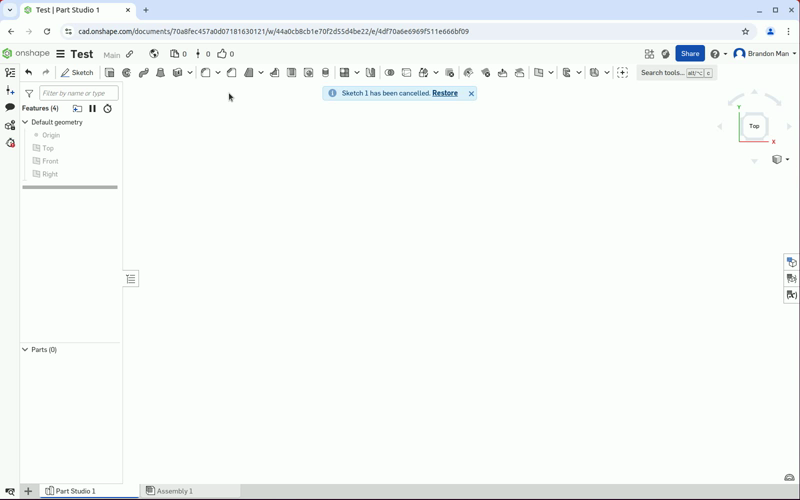
mouse_move(73, 352)
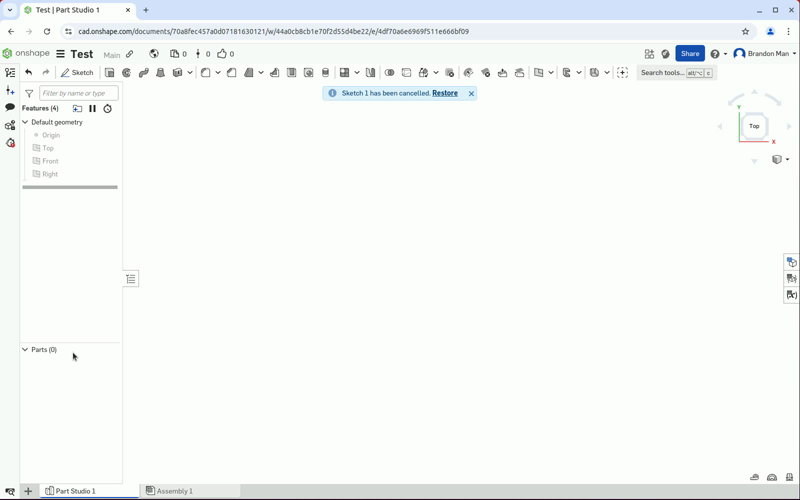
key(y)
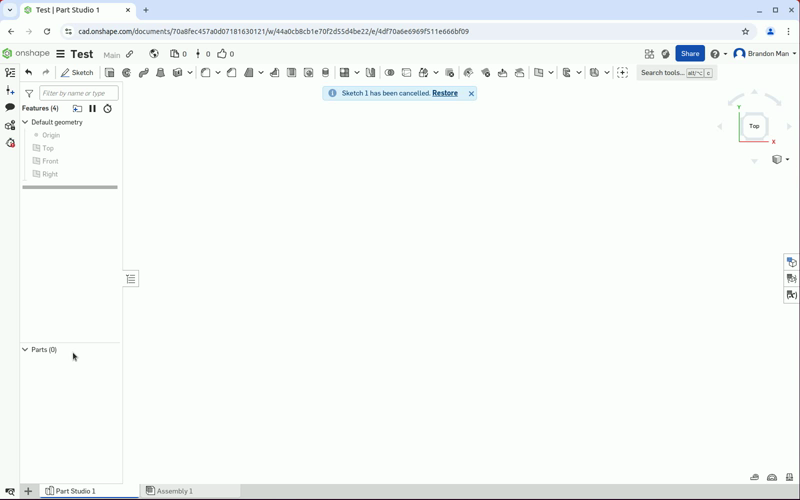
key(shift+p)
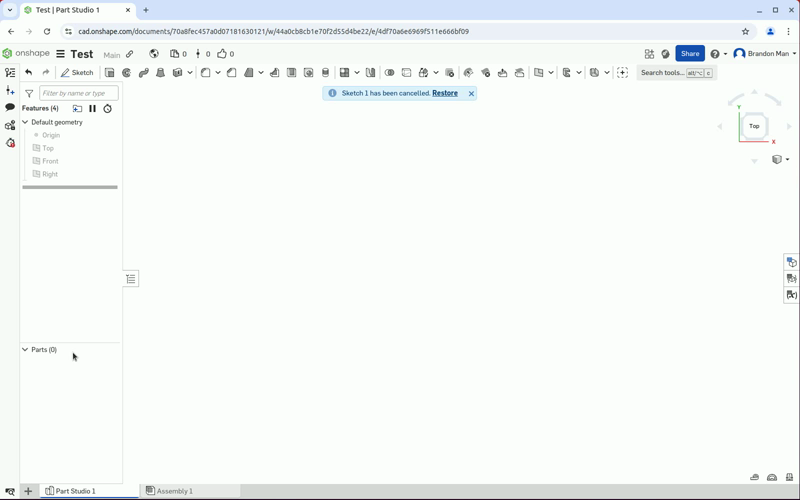
key(space)
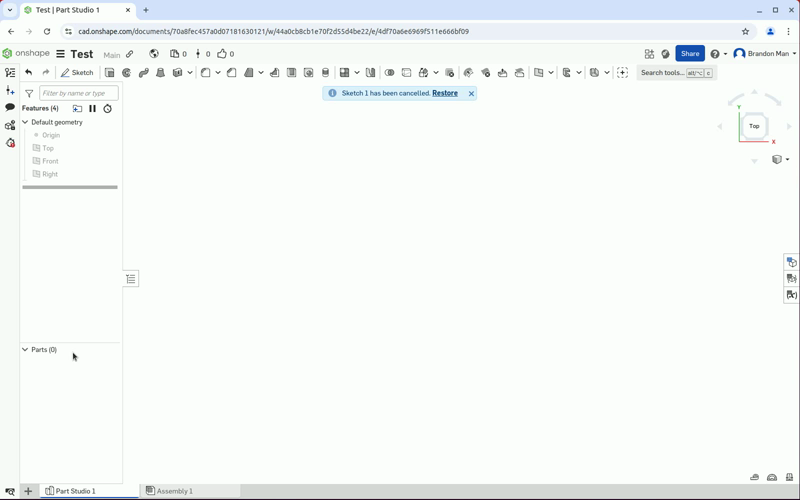
key_down(shift)
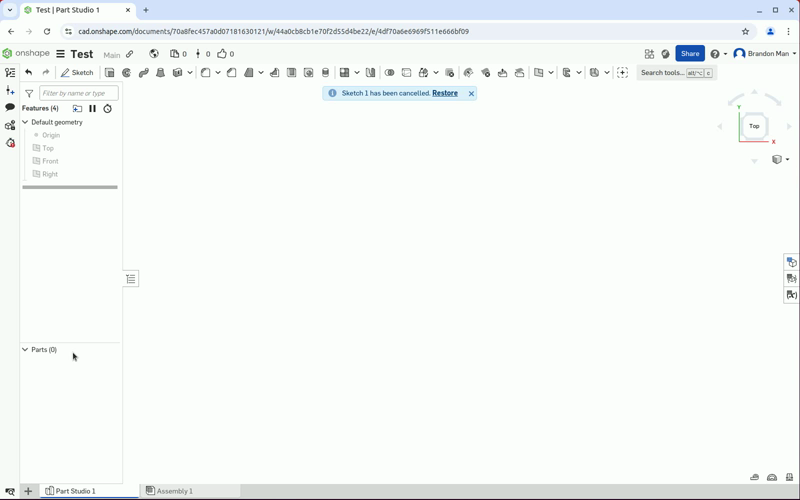
key(up)
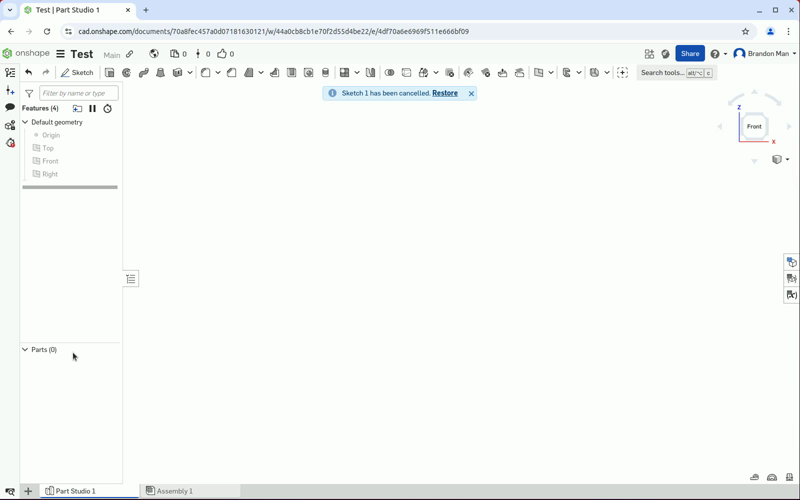
key_up(shift)
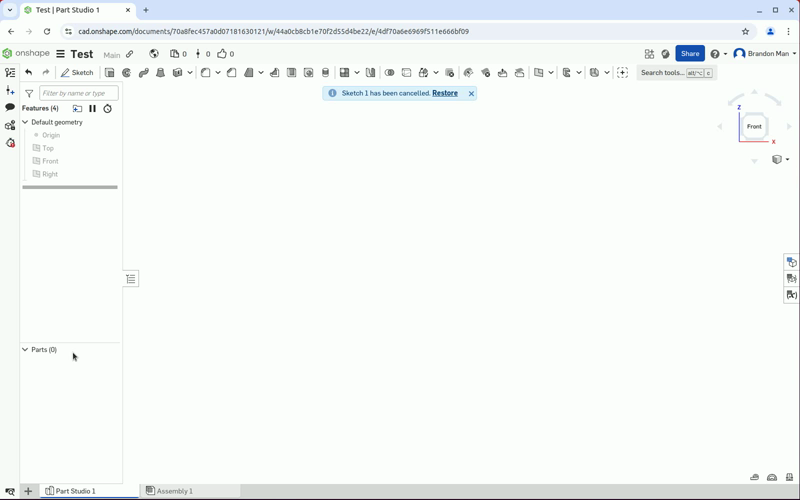
mouse_move(73, 352)
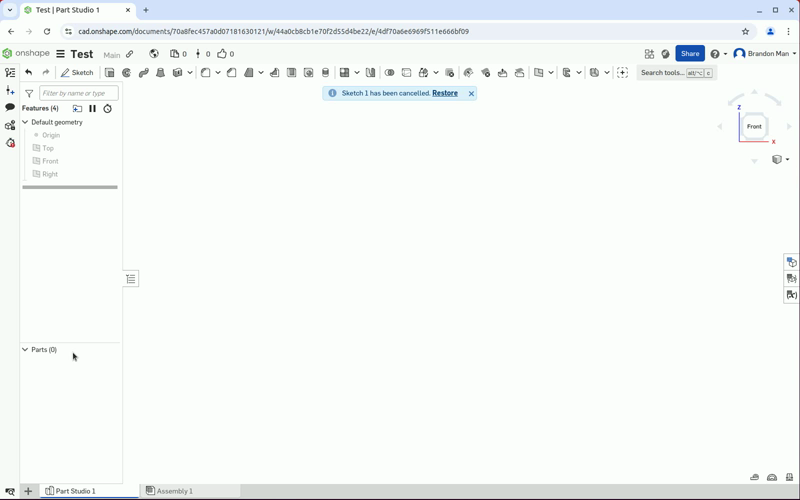
key(shift+y)
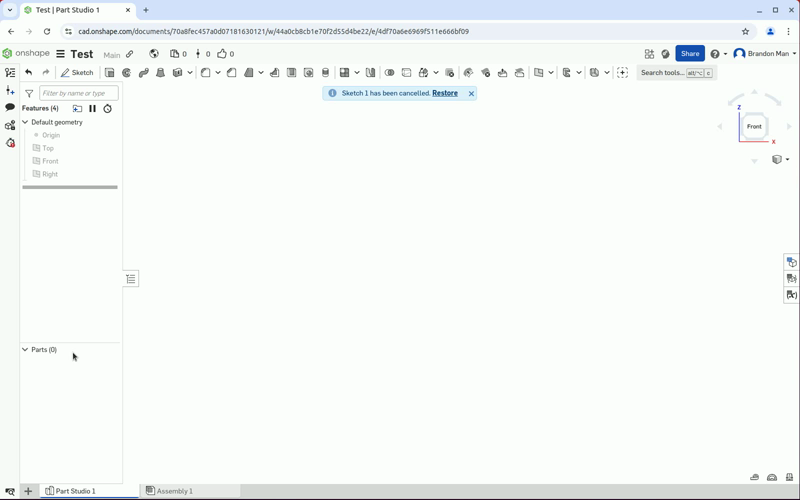
key(shift+s)
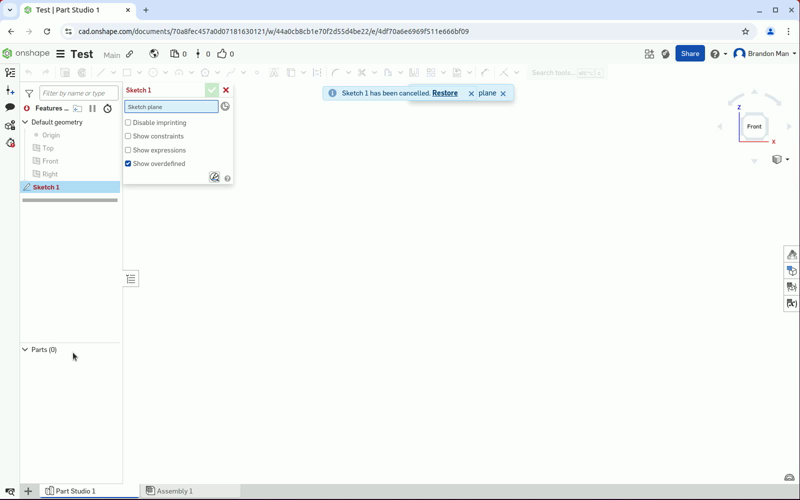
mouse_move(73, 163)
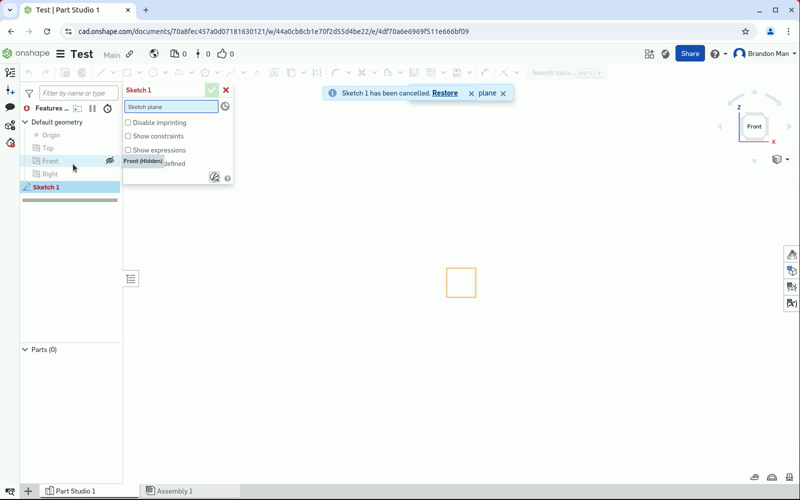
click(73, 163)
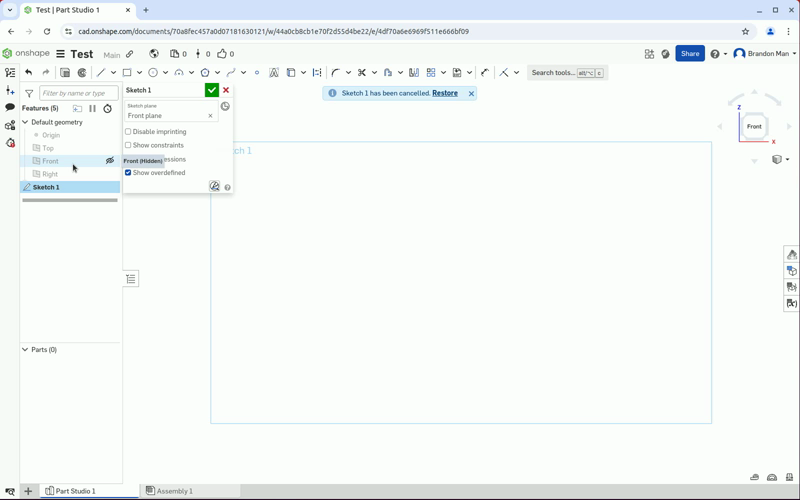
mouse_move(73, 352)
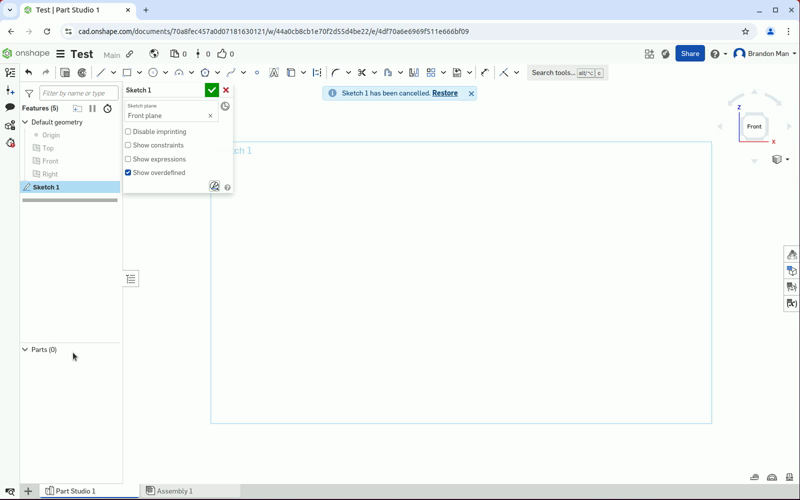
key(y)
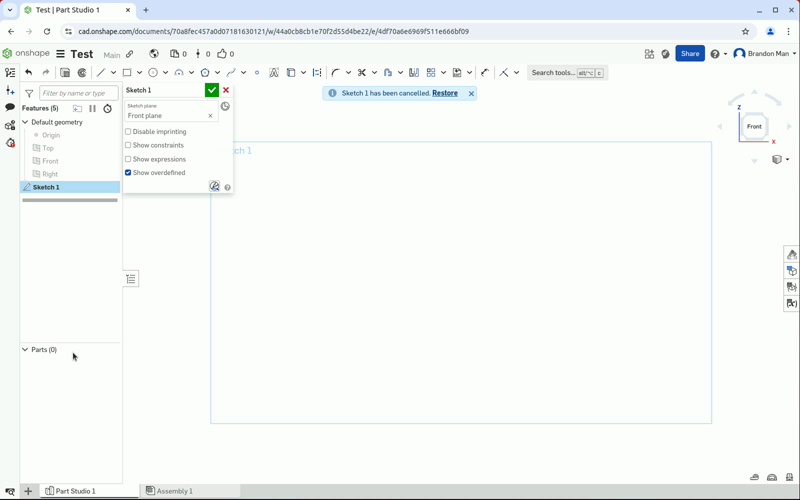
key(l)
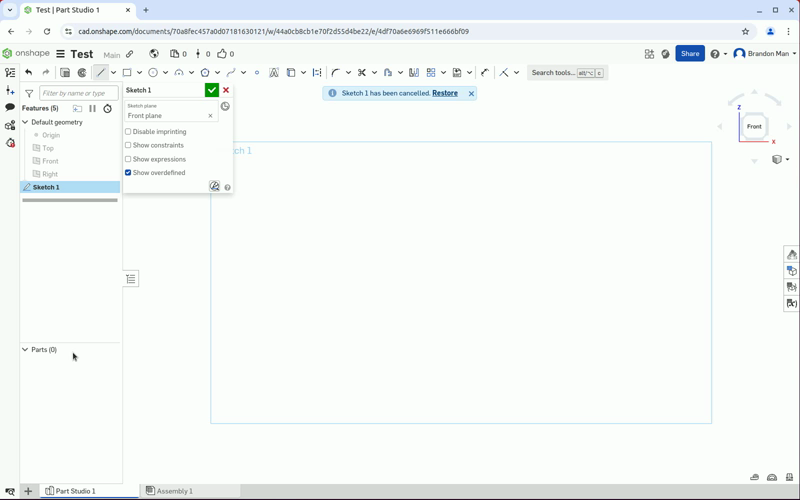
key_down(shift)
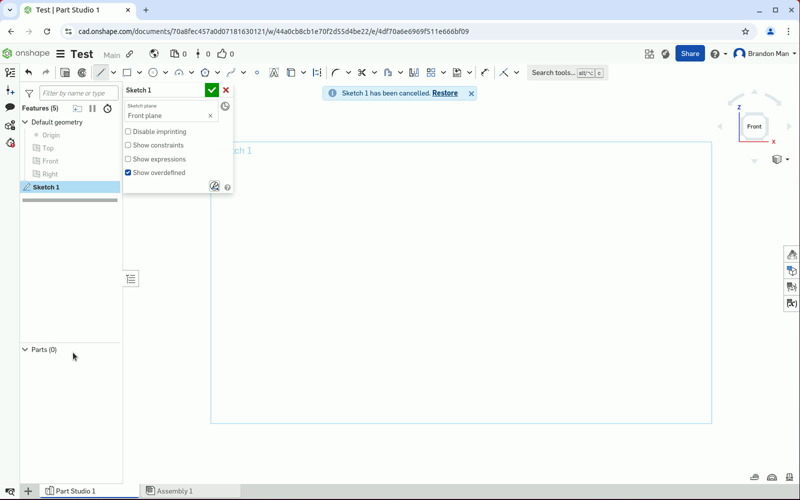
mouse_move(393, 395)
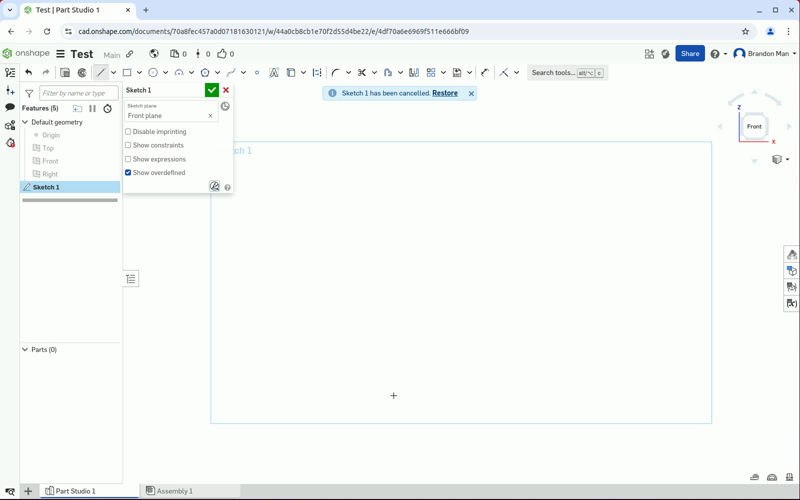
click(393, 395)
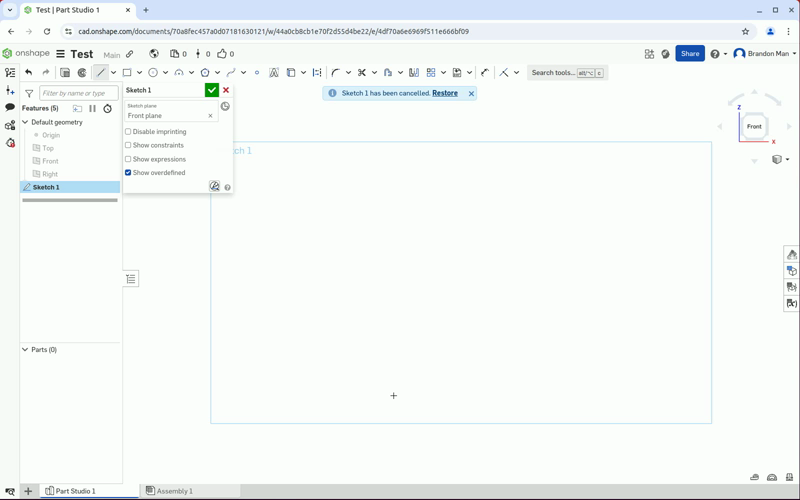
key_up(shift)
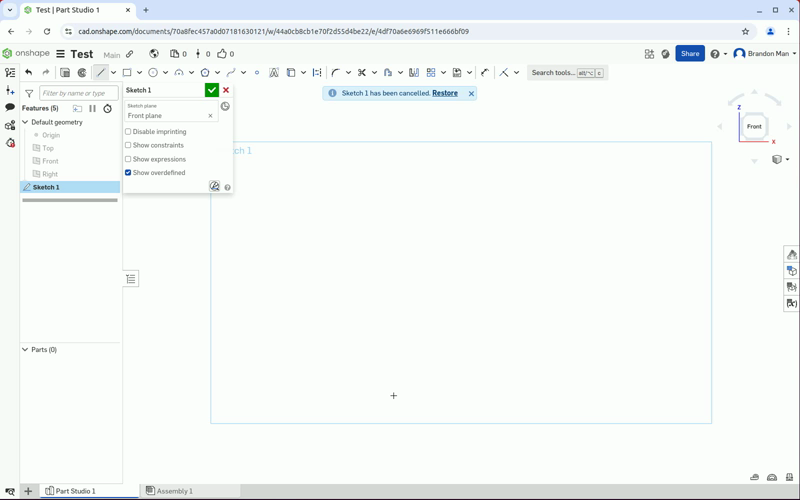
key_down(shift)
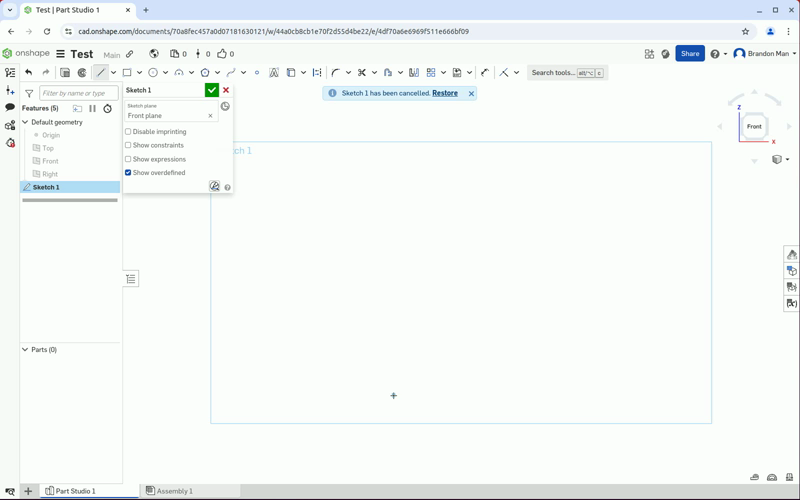
mouse_move(525, 395)
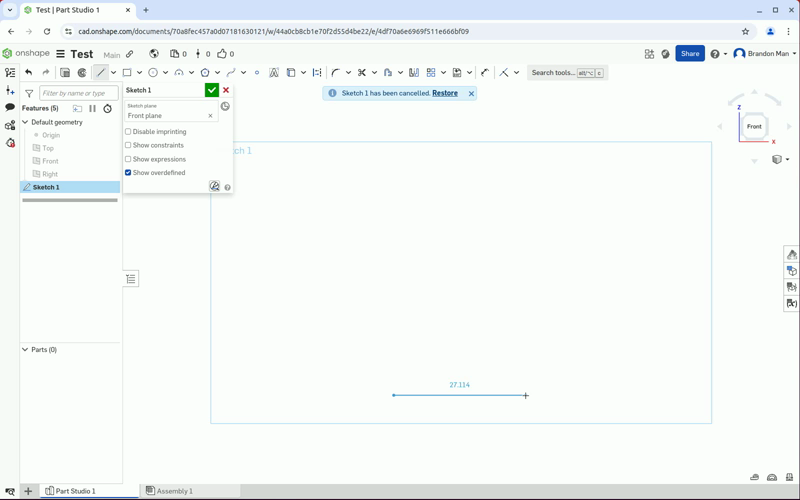
click(525, 395)
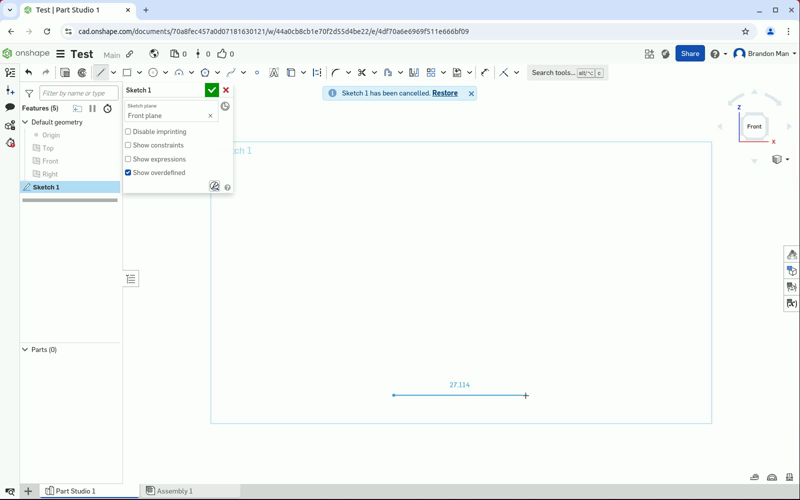
key_up(shift)
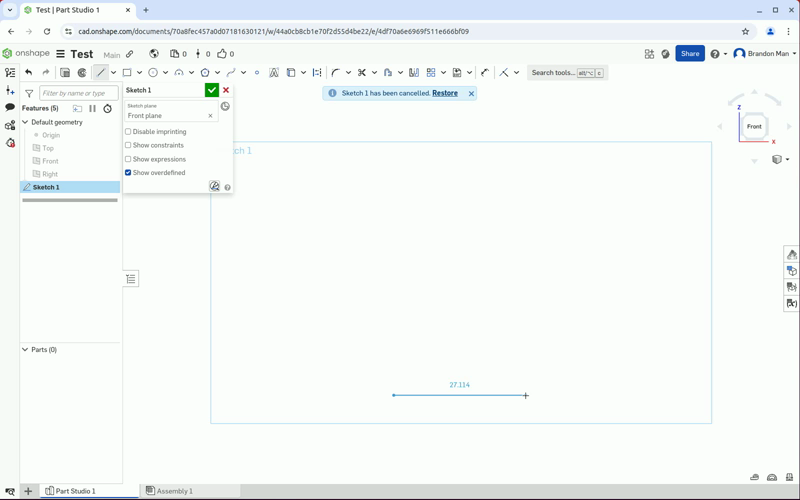
key_down(shift)
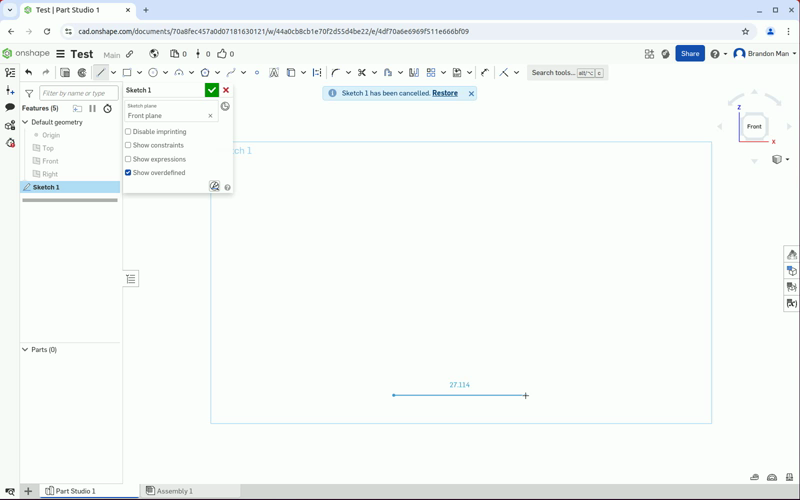
mouse_move(525, 171)
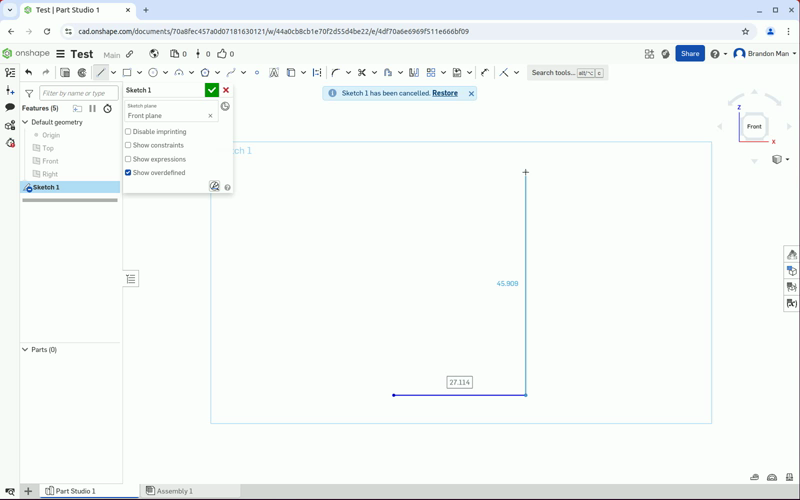
click(525, 171)
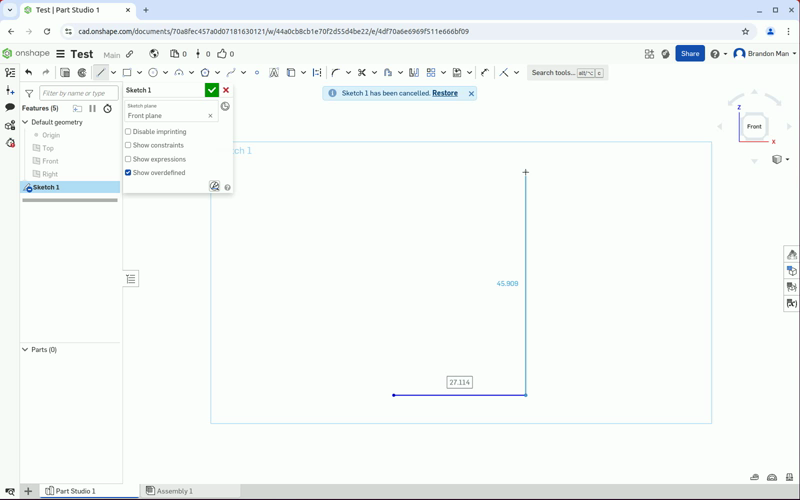
key_up(shift)
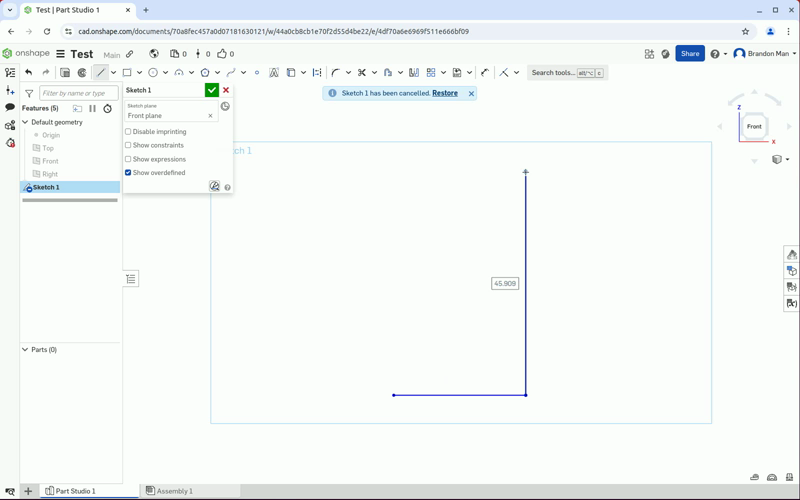
key_down(shift)
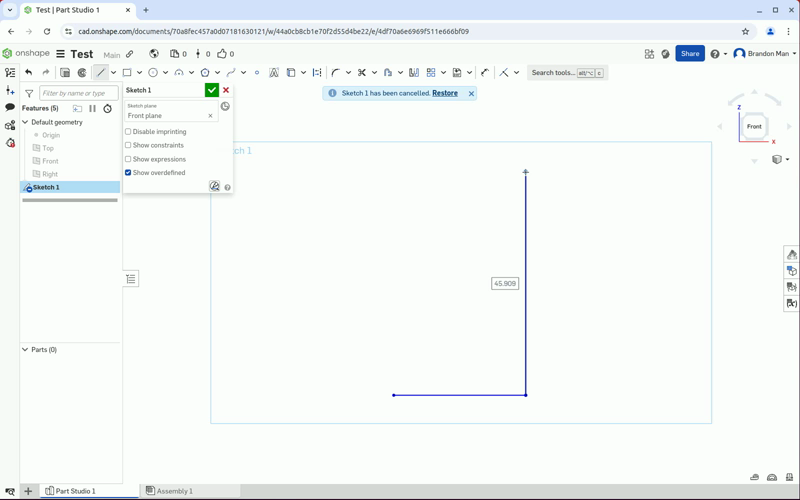
mouse_move(394, 171)
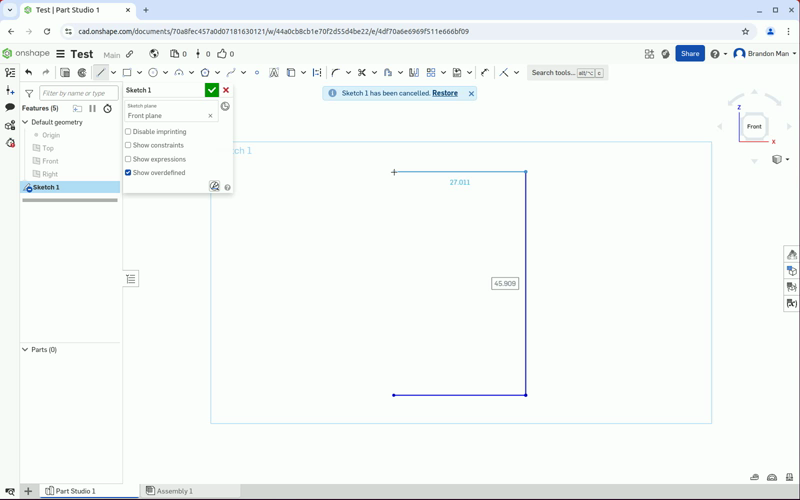
click(394, 171)
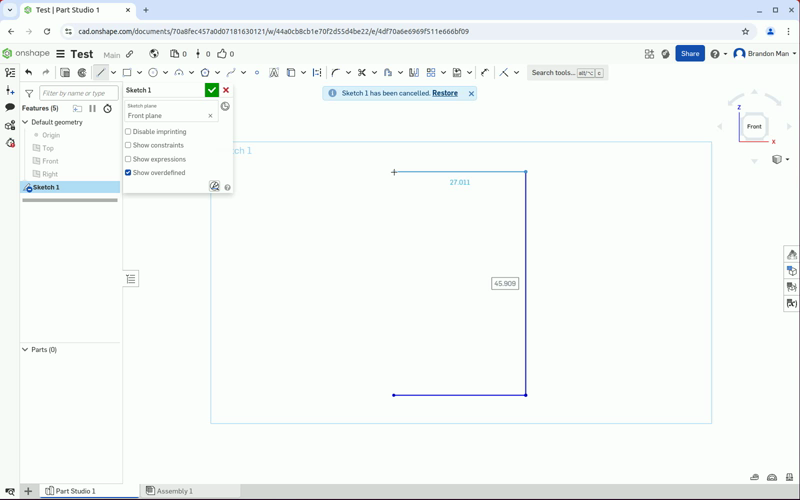
key_up(shift)
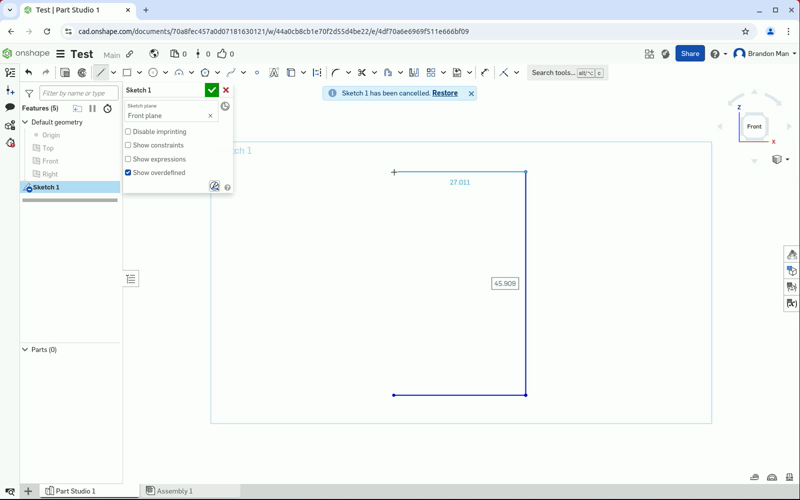
key_down(shift)
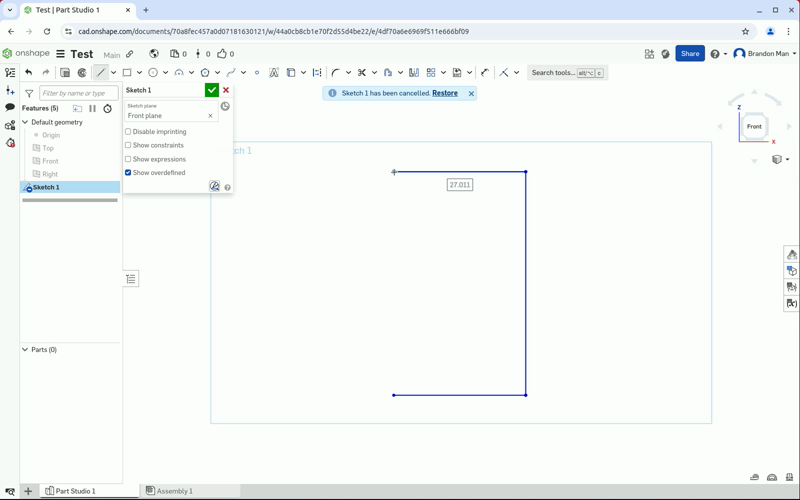
mouse_move(393, 395)
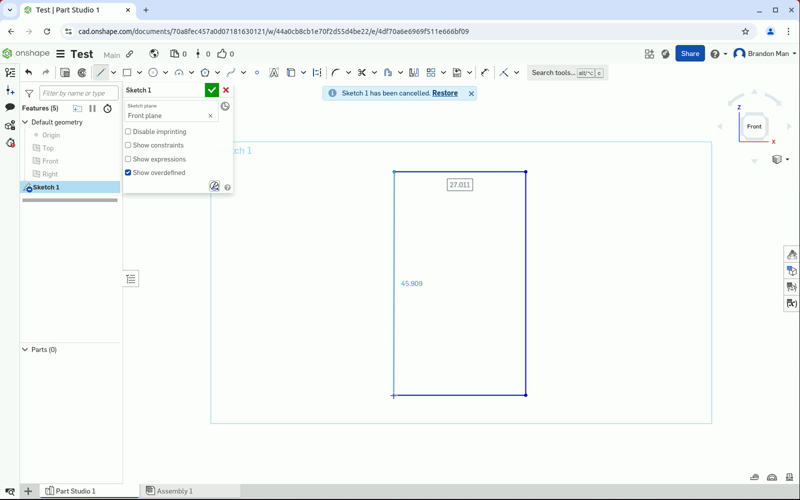
key_up(shift)
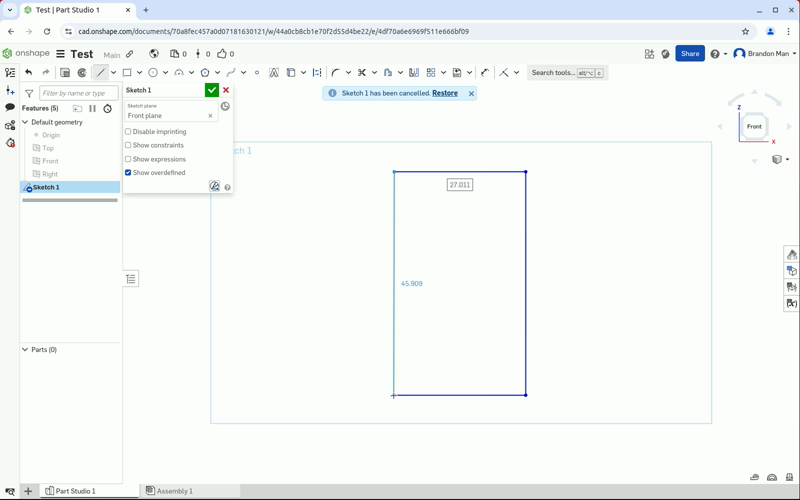
click(393, 395)
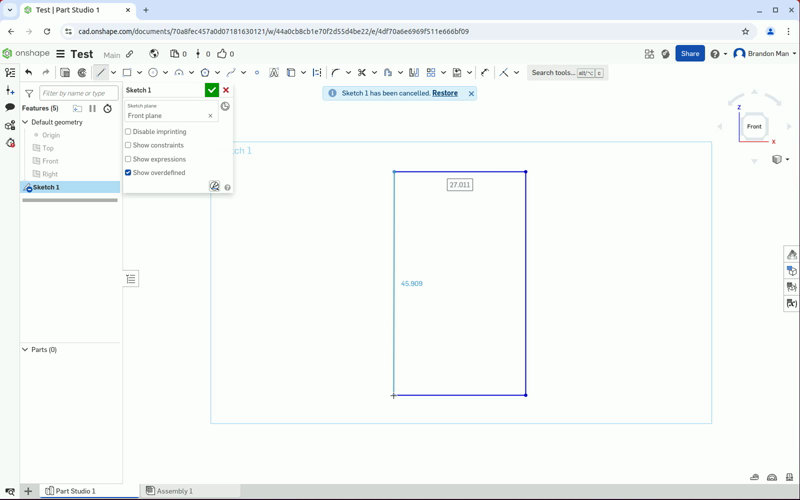
key(esc)
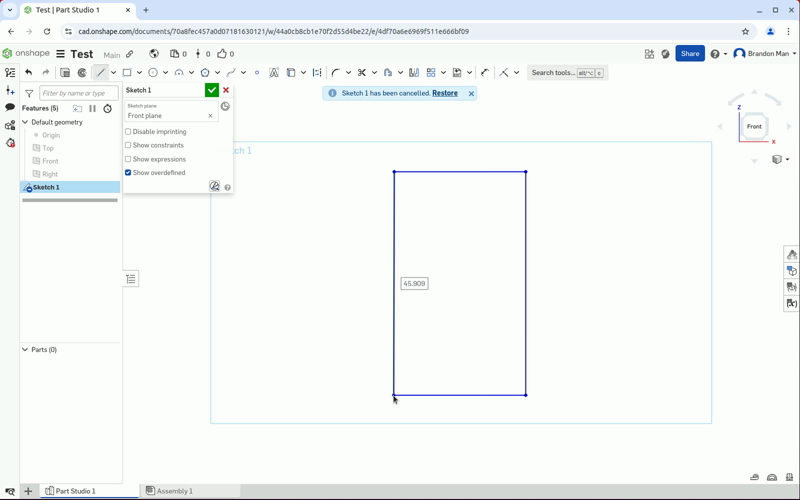
mouse_move(482, 226)
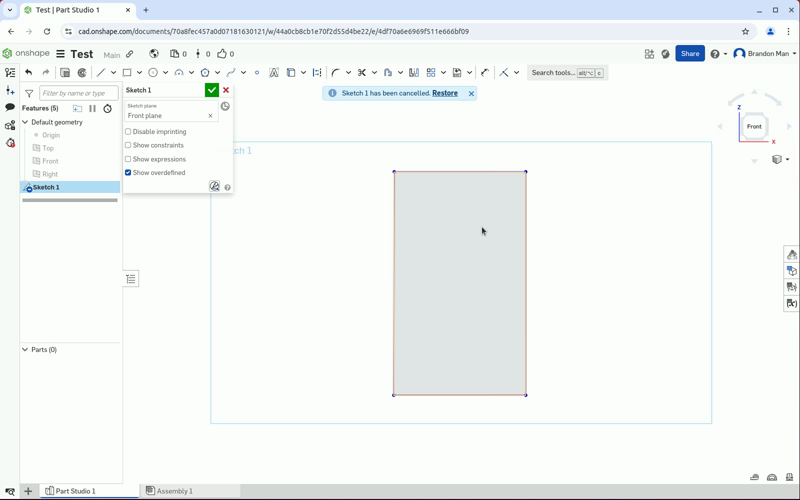
click(482, 226)
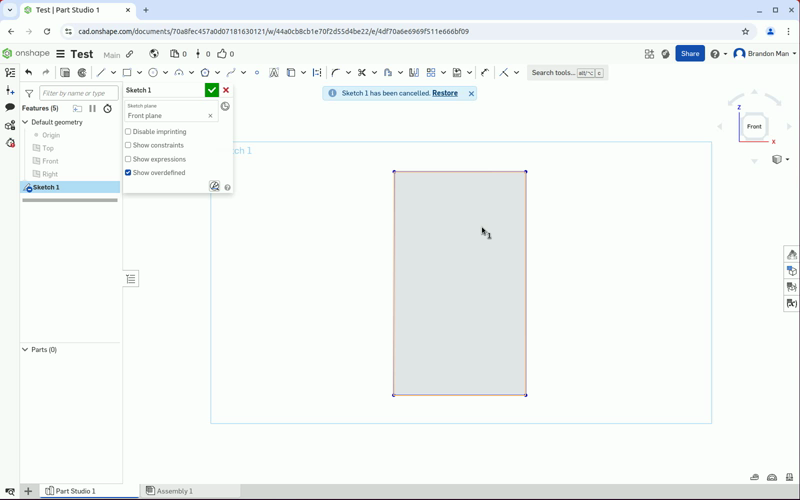
mouse_move(73, 352)
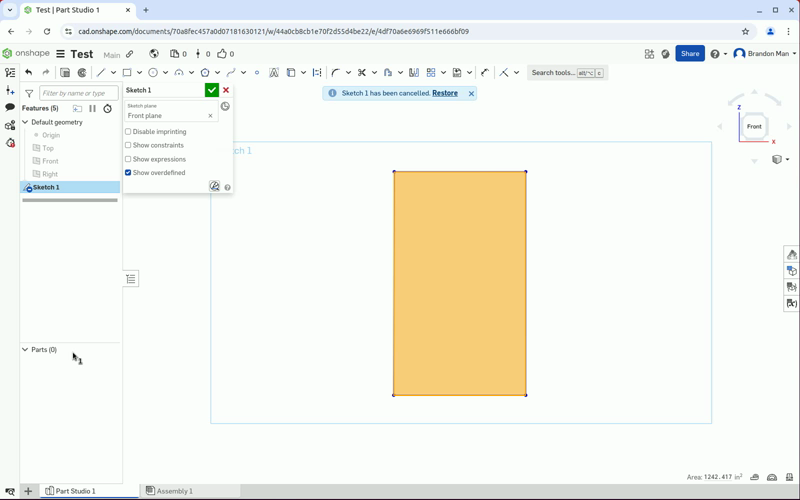
key(shift+y)
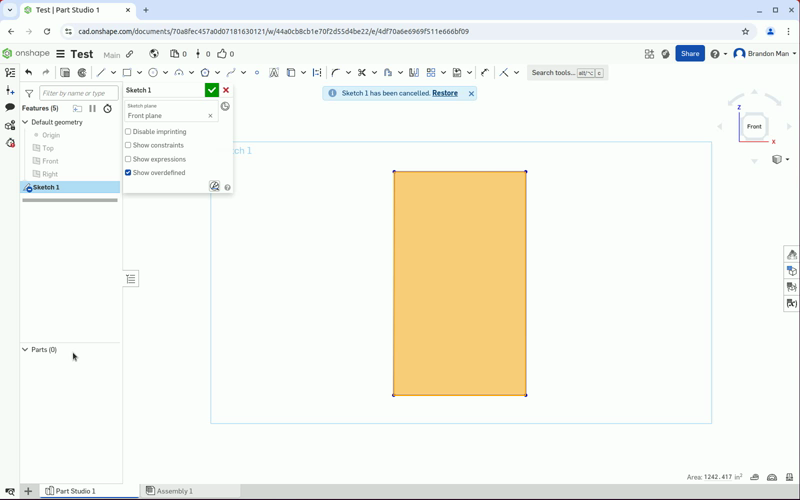
key(shift+e)
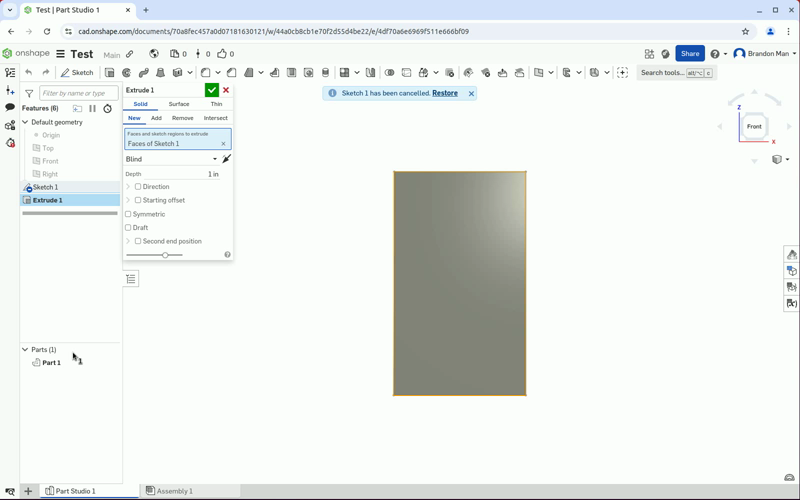
mouse_move(143, 106)
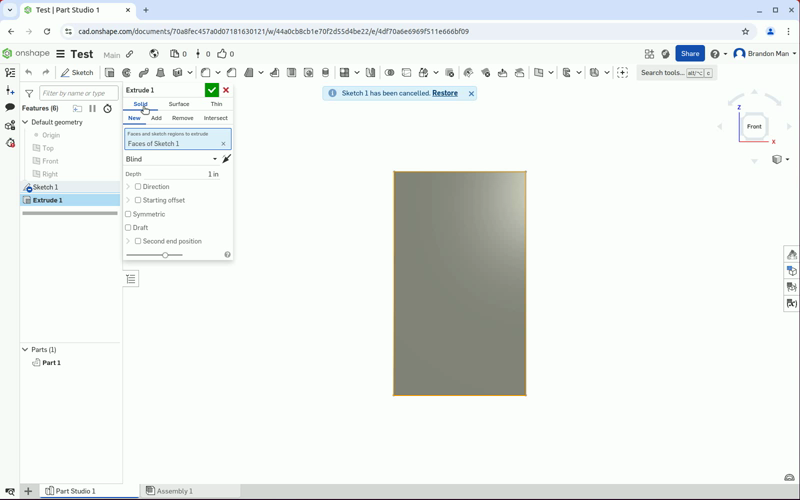
click(143, 106)
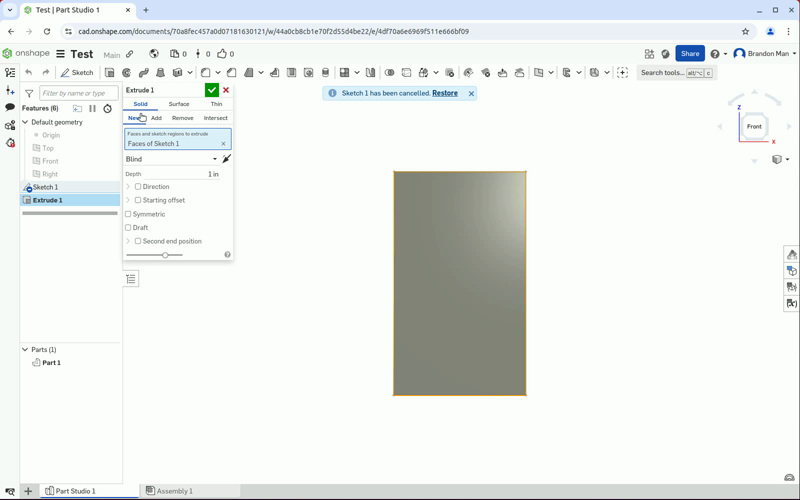
mouse_move(137, 120)
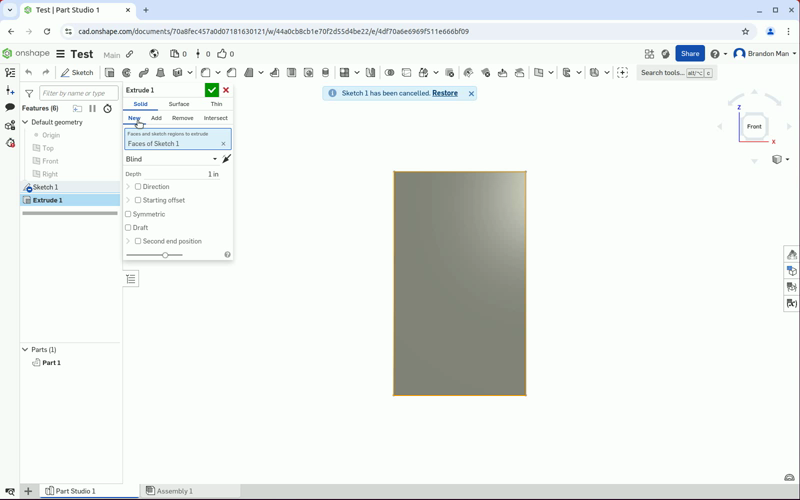
click(137, 120)
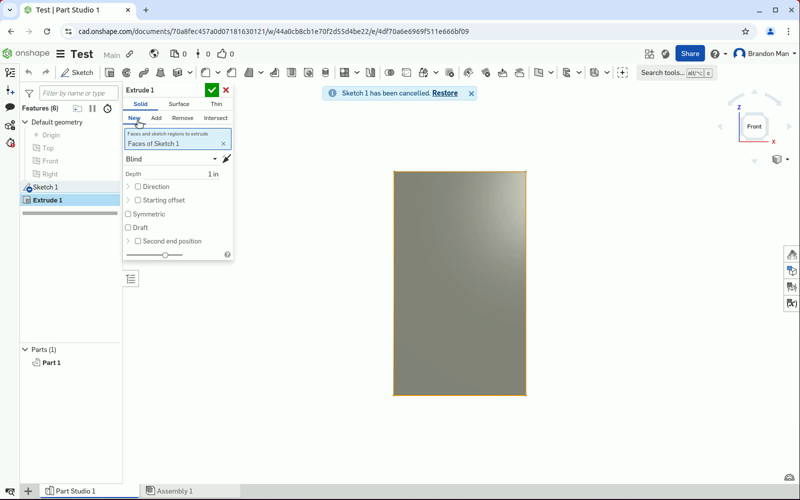
key(tab, 4)
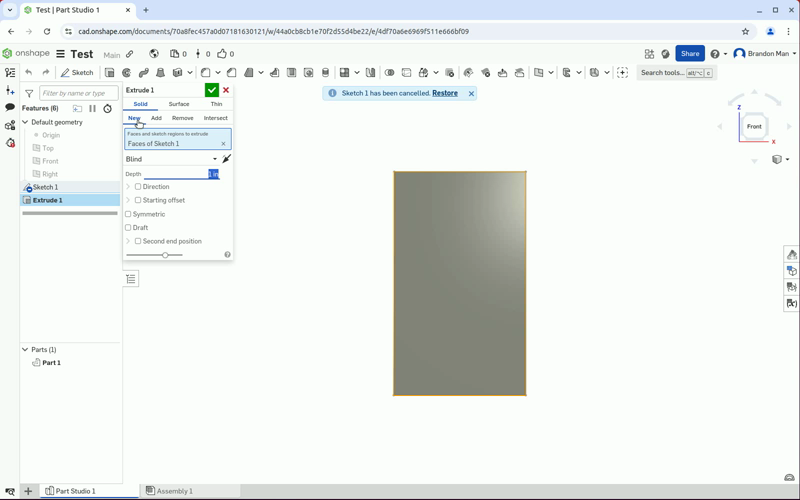
text(1.685)
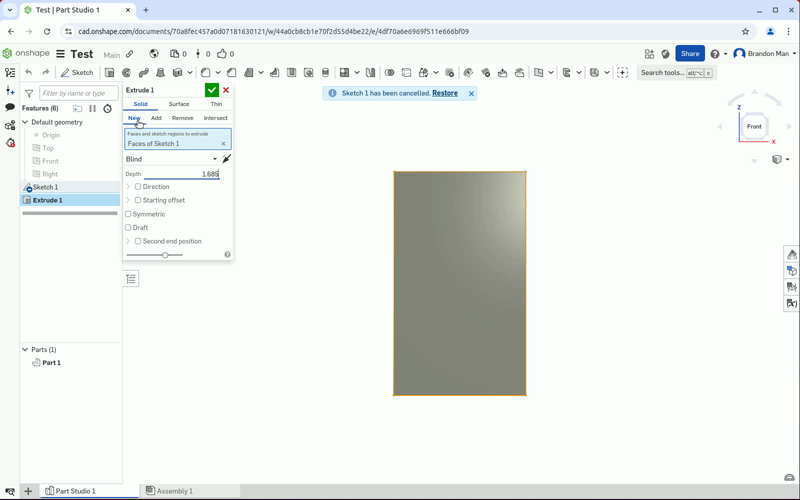
key(enter)
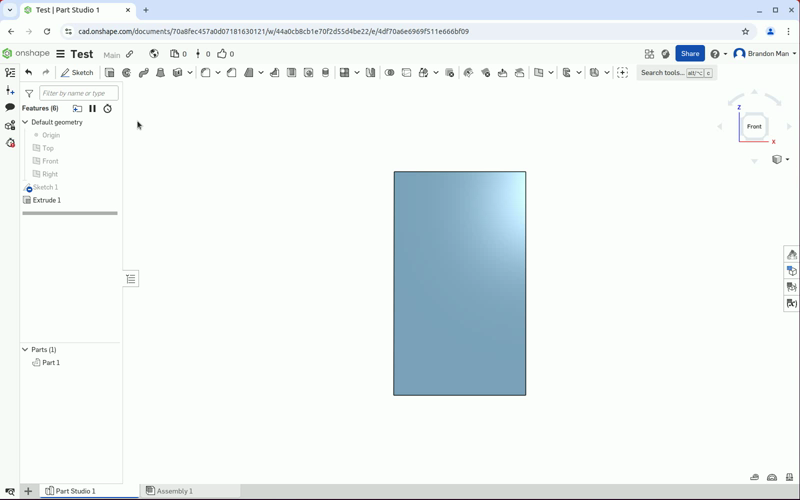
key(shift+h)
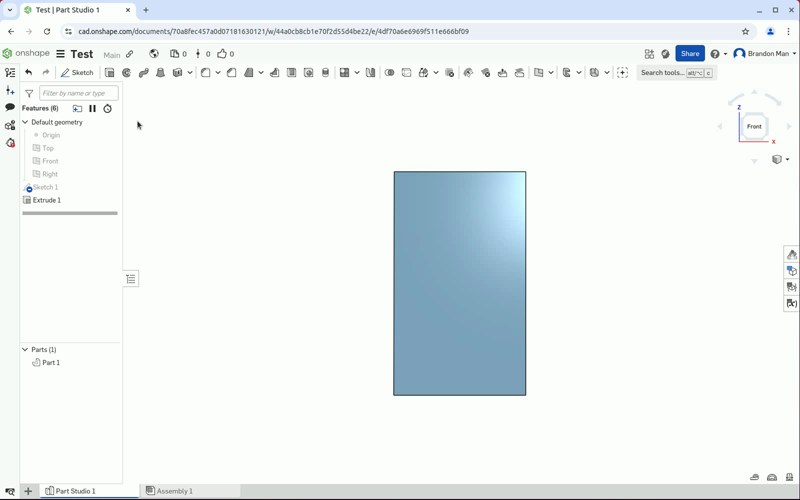
key(shift+h)
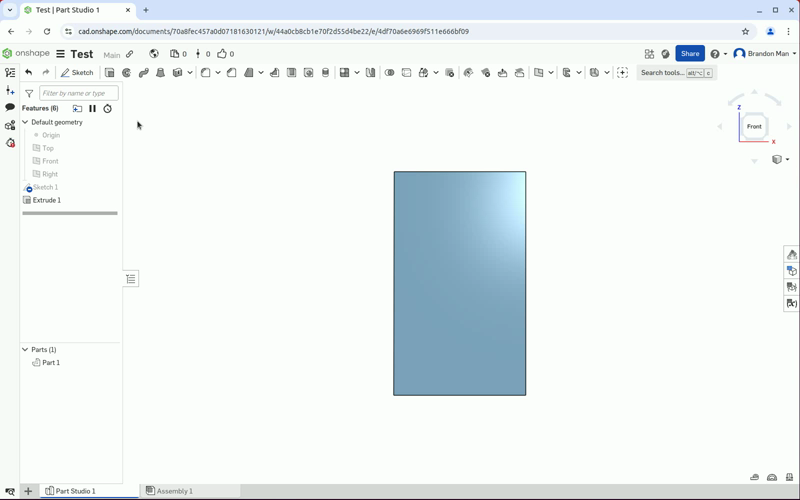
mouse_move(73, 189)
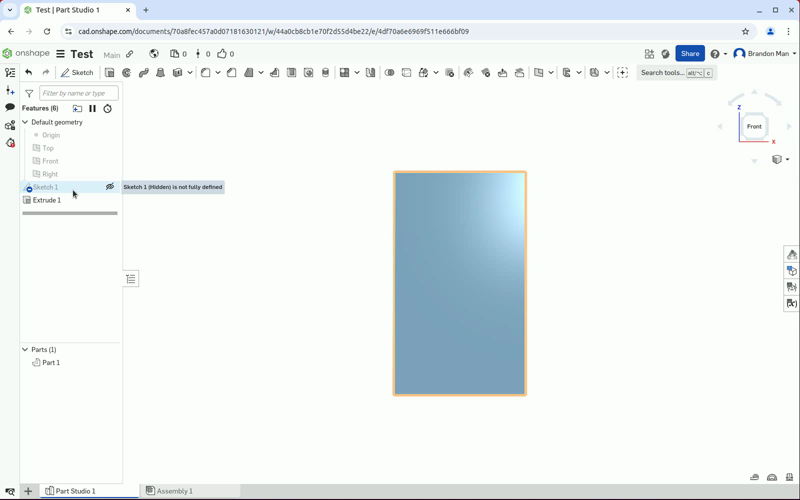
click(73, 189)
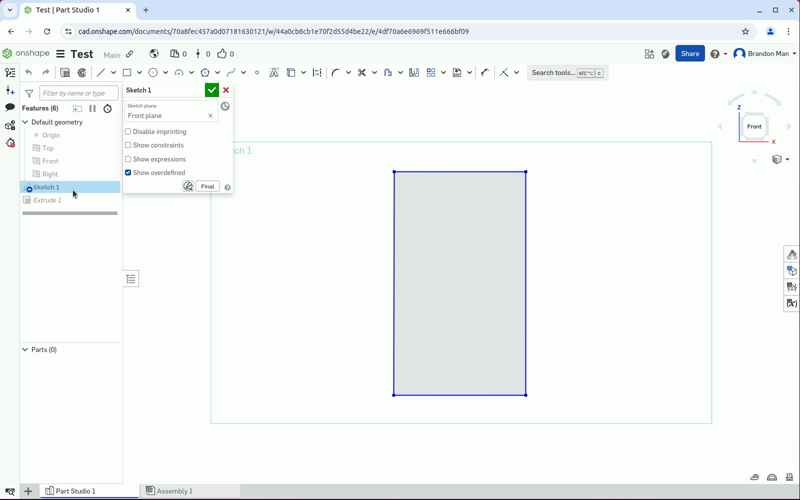
mouse_move(229, 92)
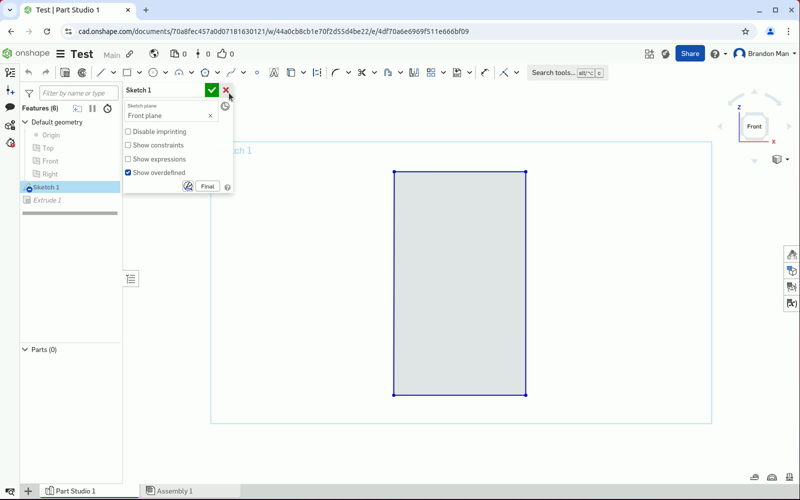
click(229, 92)
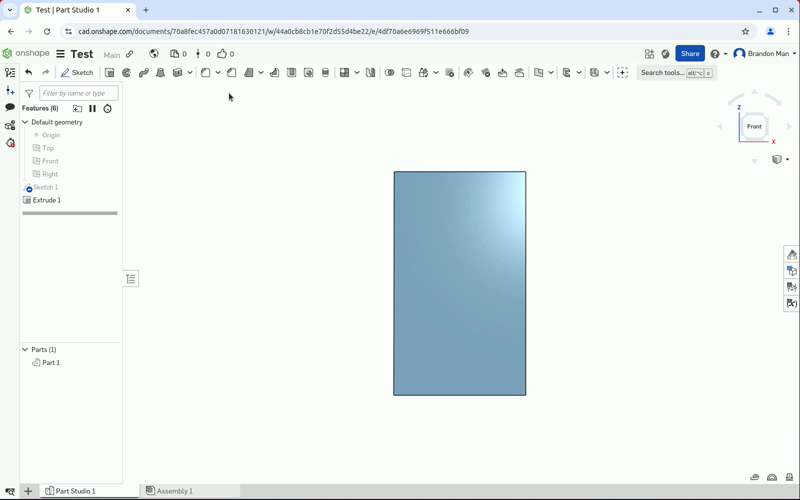
mouse_move(541, 75)
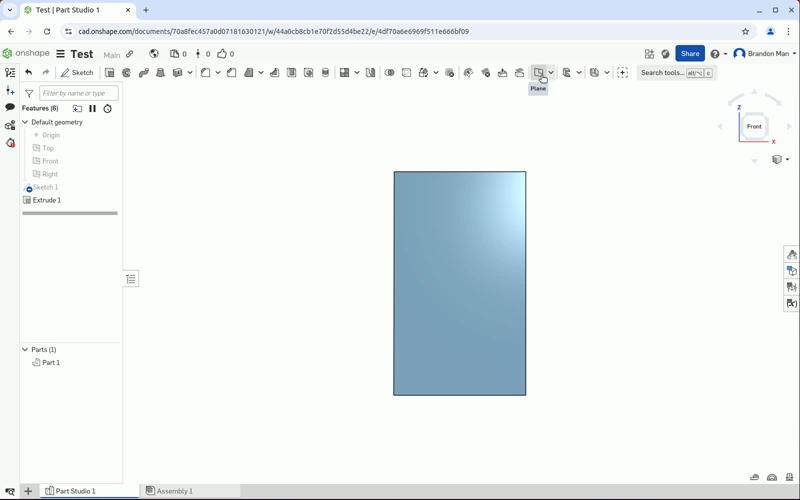
click(541, 75)
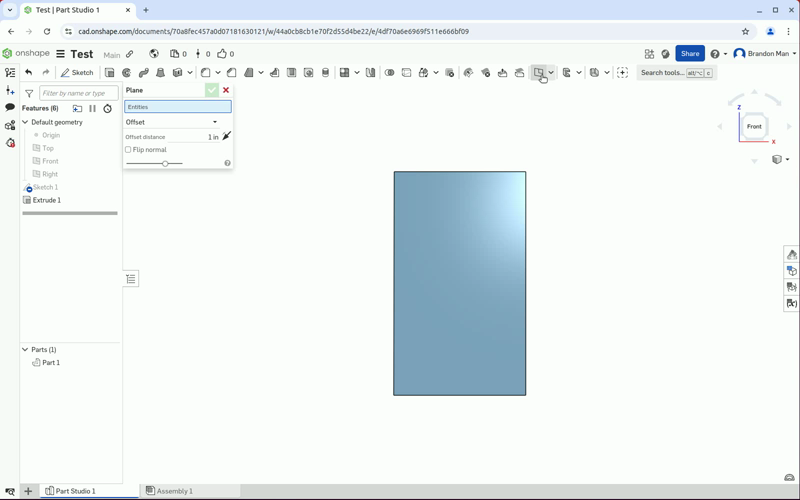
mouse_move(73, 163)
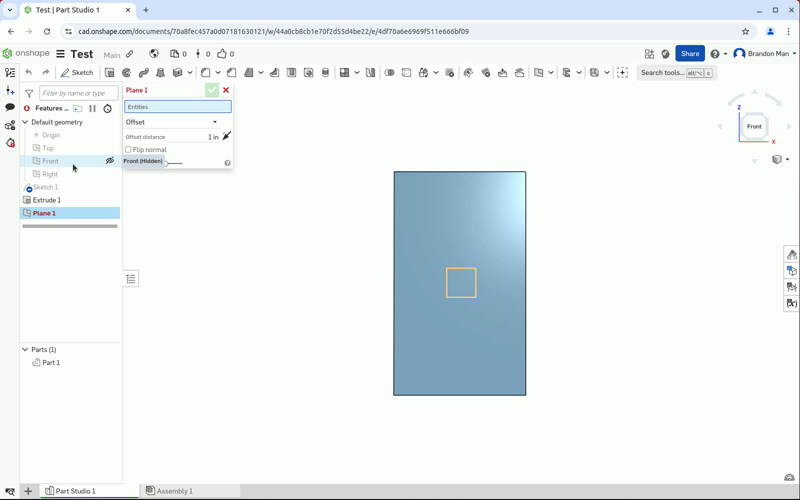
click(73, 163)
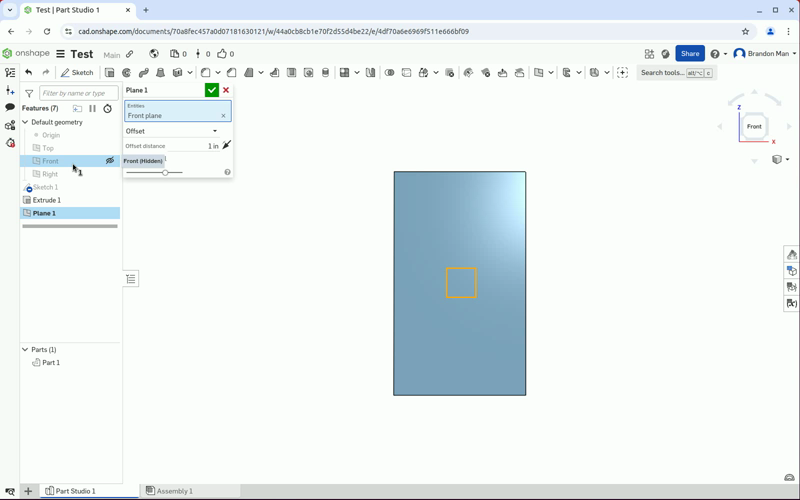
key(tab, 2)
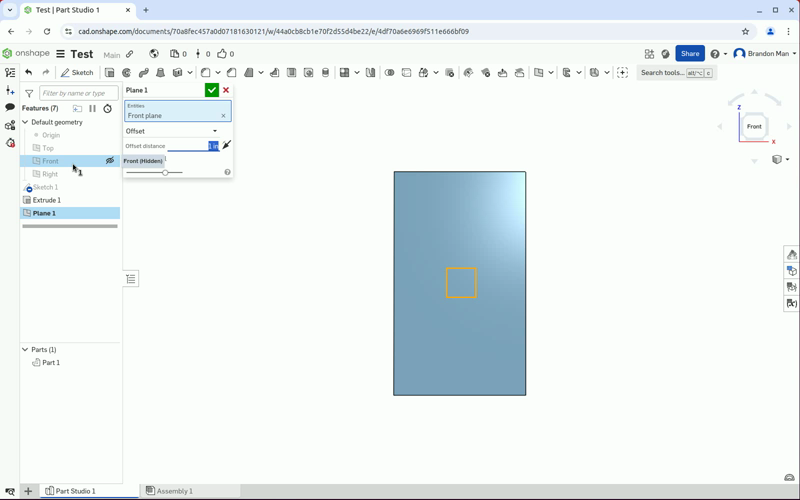
text(1.695)
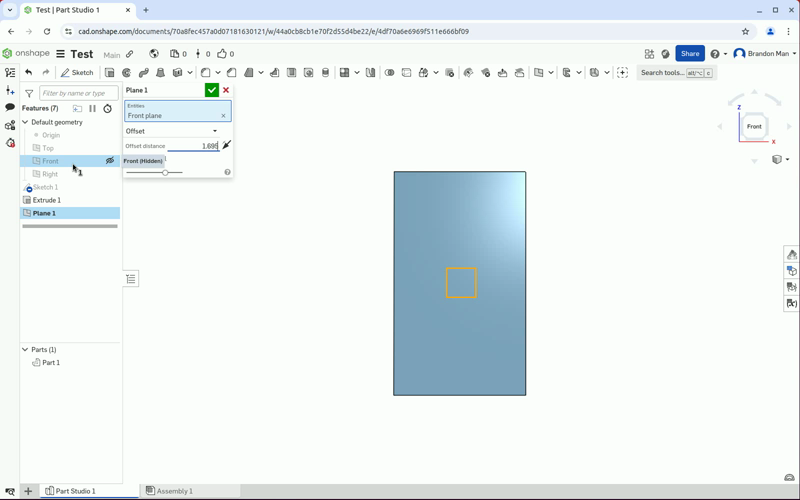
key(enter, 2)
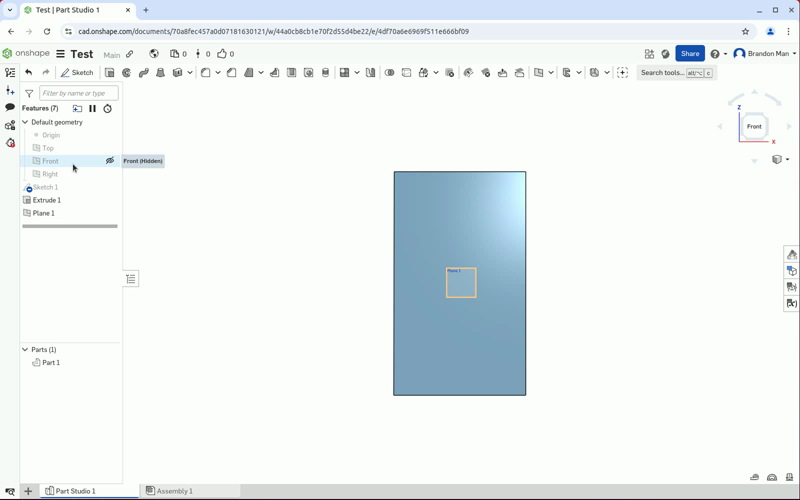
key(shift+s)
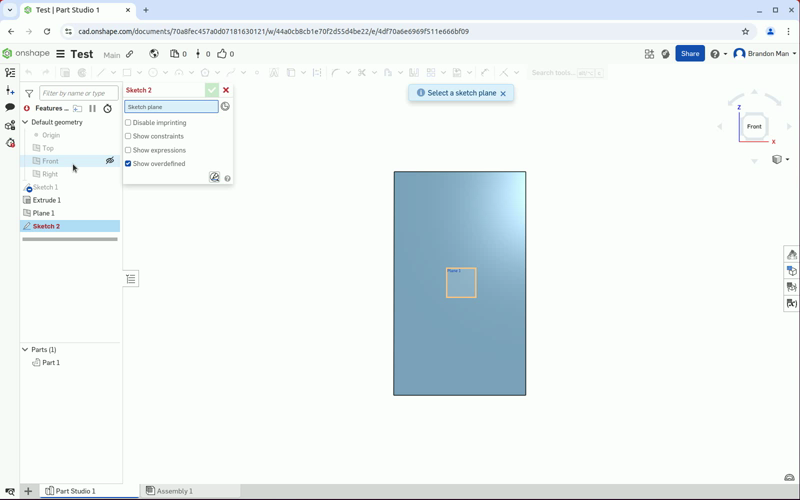
mouse_move(73, 215)
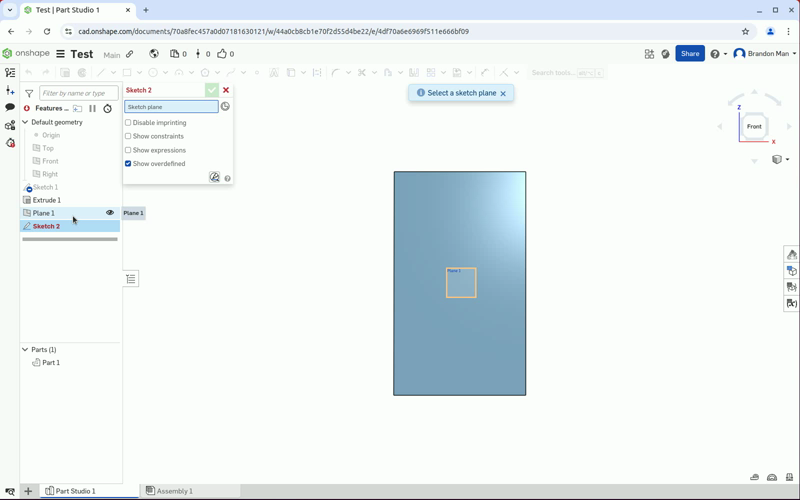
click(73, 215)
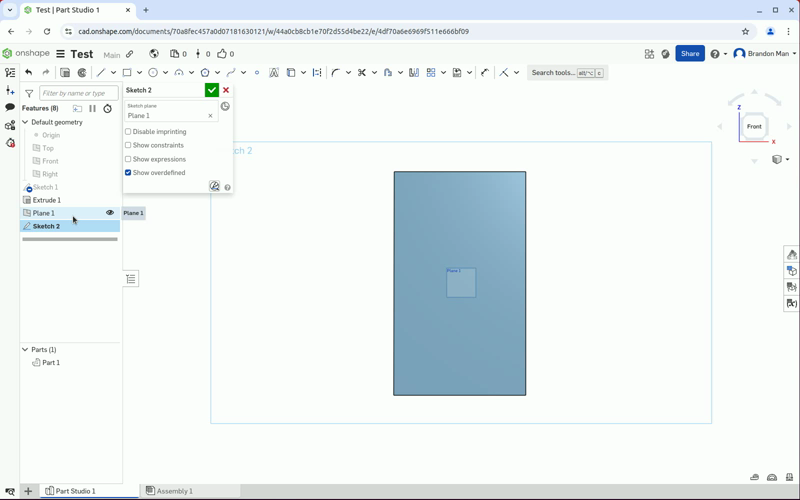
mouse_move(73, 352)
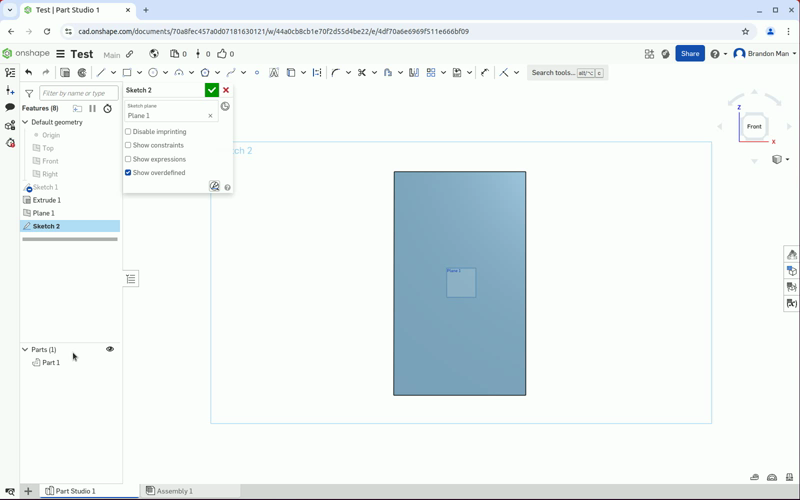
key(y)
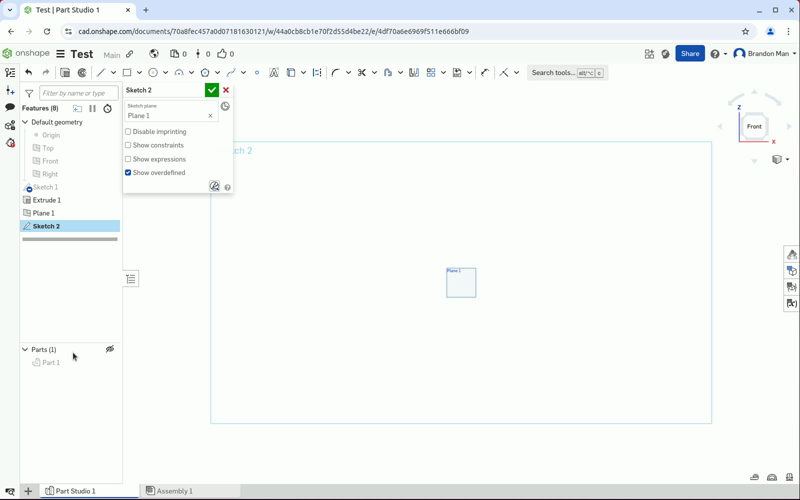
key(l)
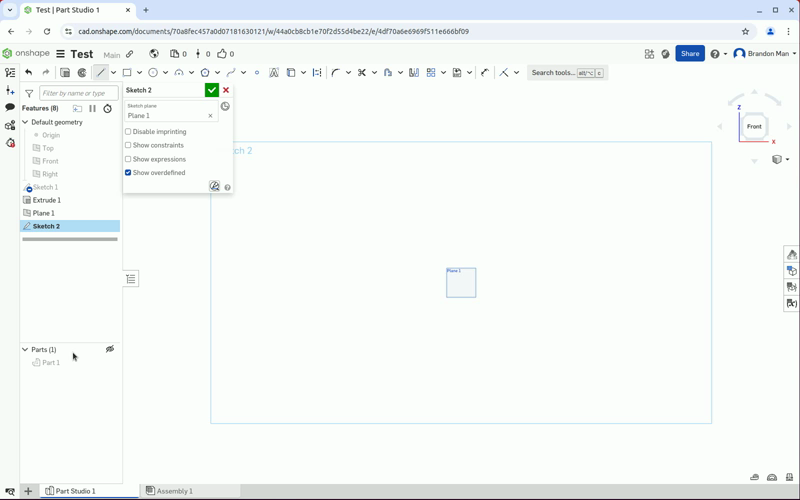
key_down(shift)
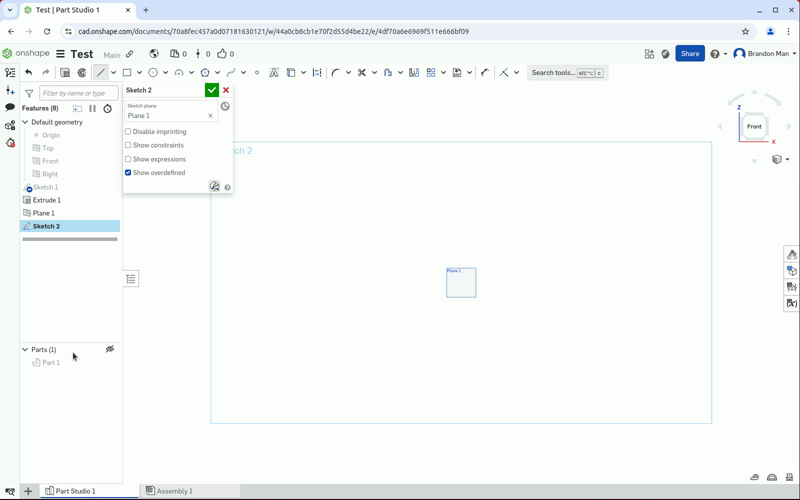
mouse_move(456, 395)
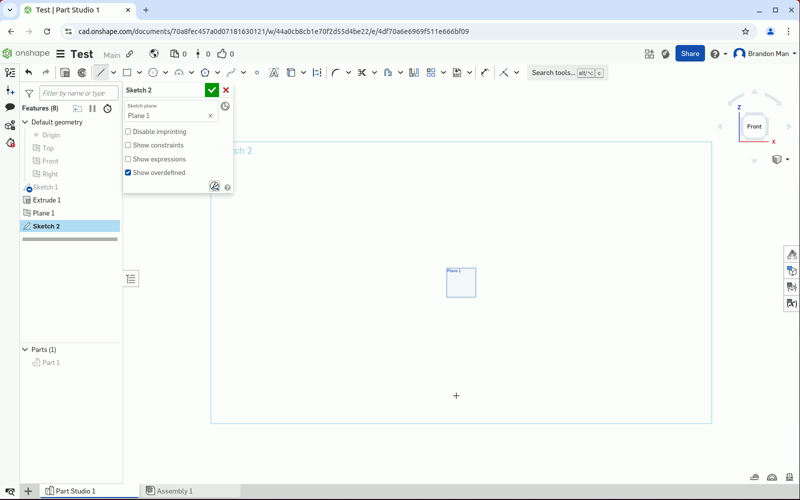
click(456, 395)
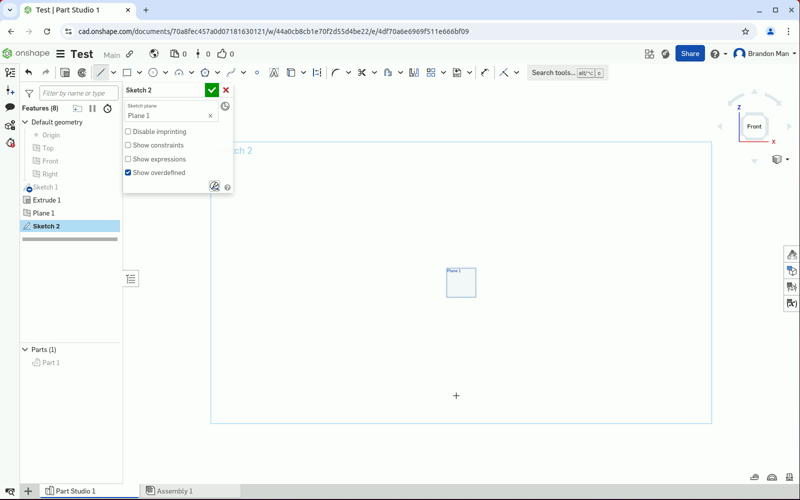
key_up(shift)
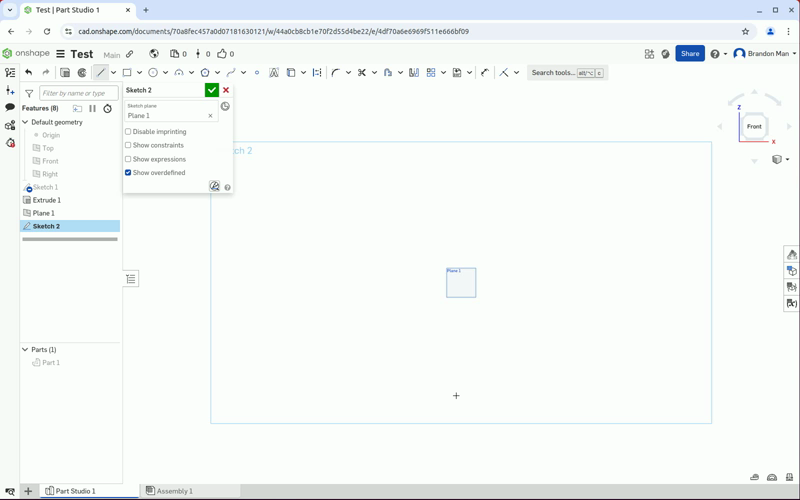
key_down(shift)
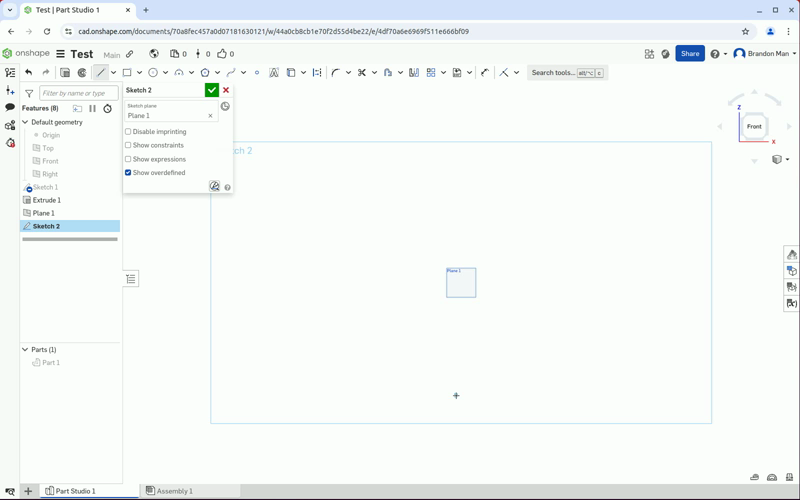
mouse_move(486, 395)
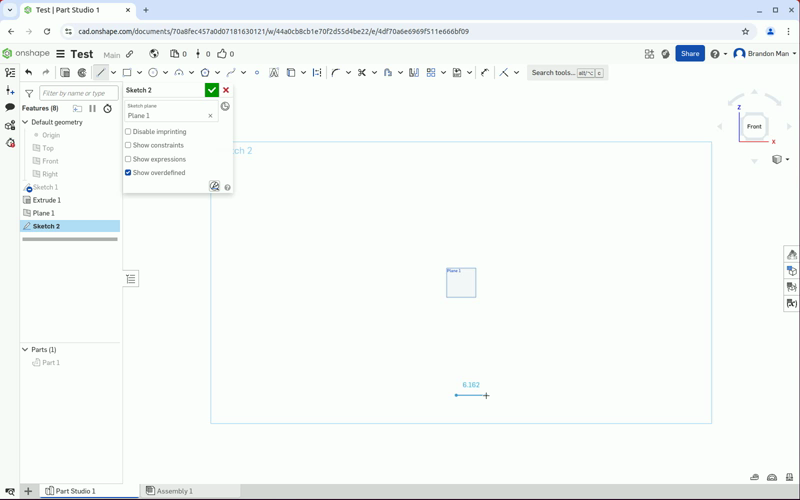
mouse_move(464, 395)
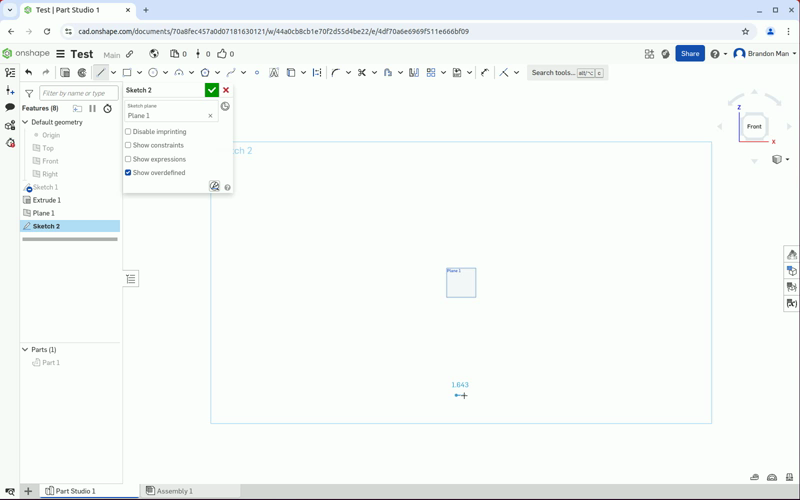
click(464, 395)
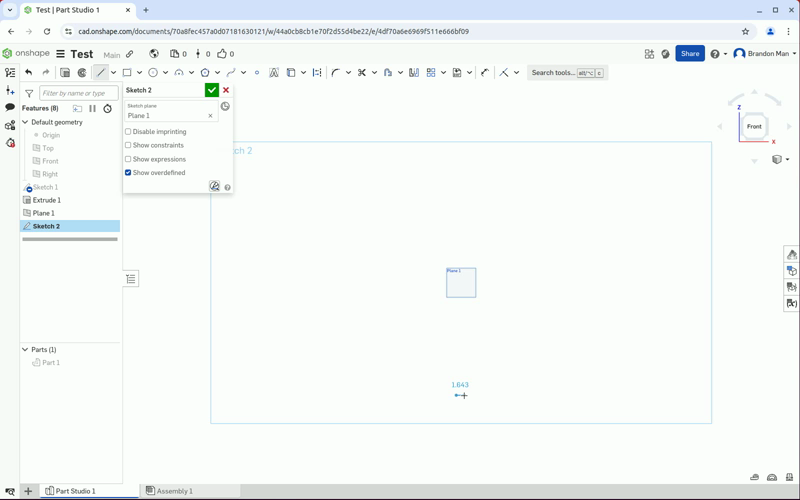
key_up(shift)
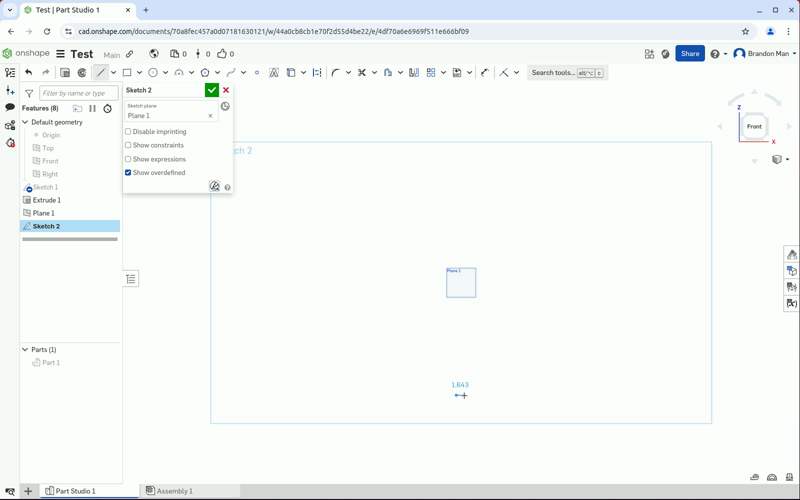
key_down(shift)
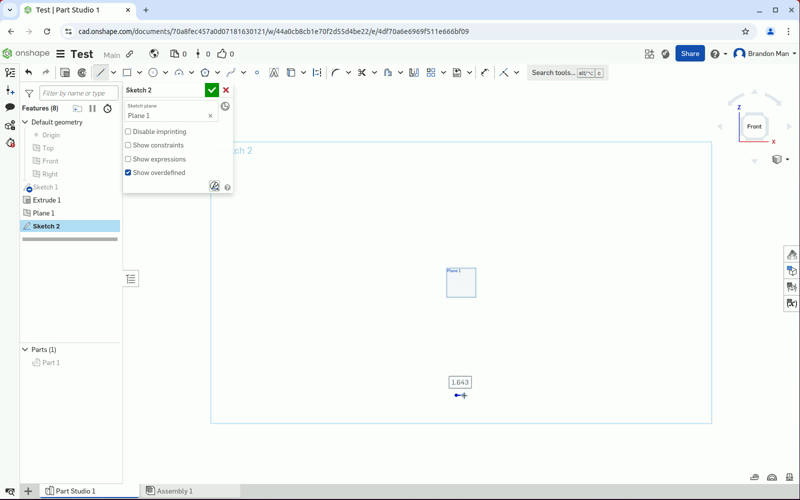
mouse_move(464, 282)
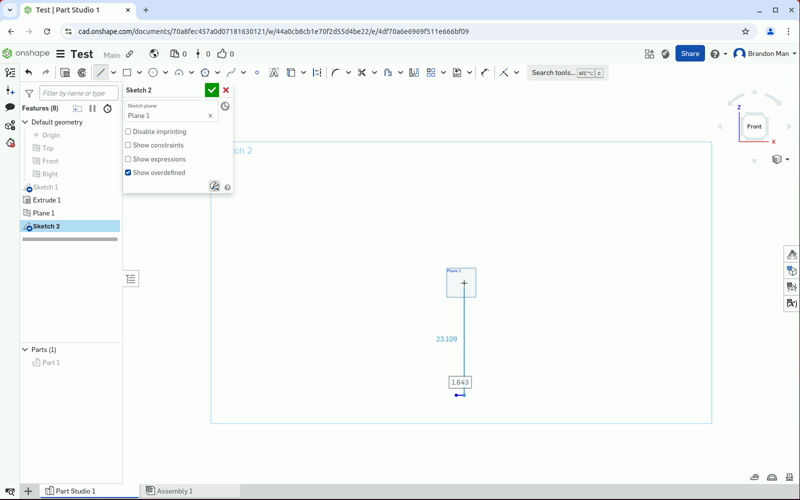
click(464, 282)
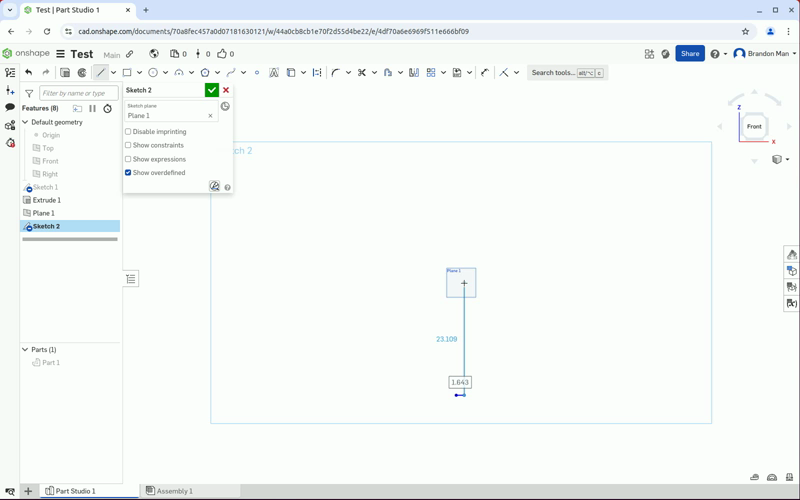
key_up(shift)
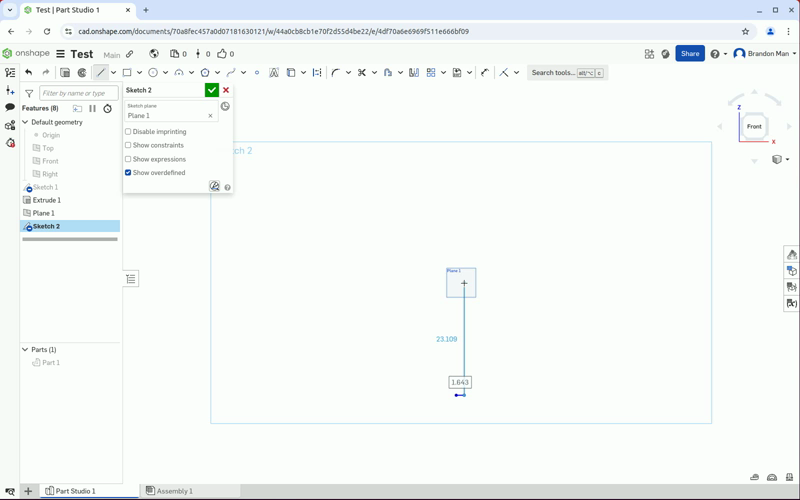
key_down(shift)
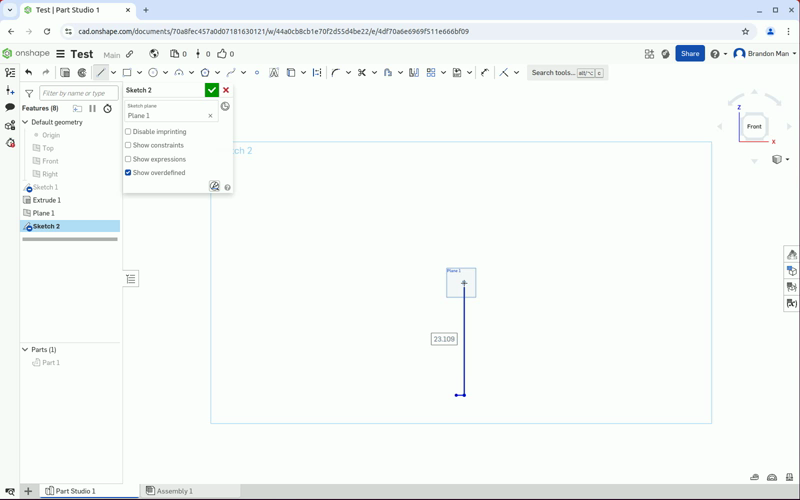
mouse_move(494, 282)
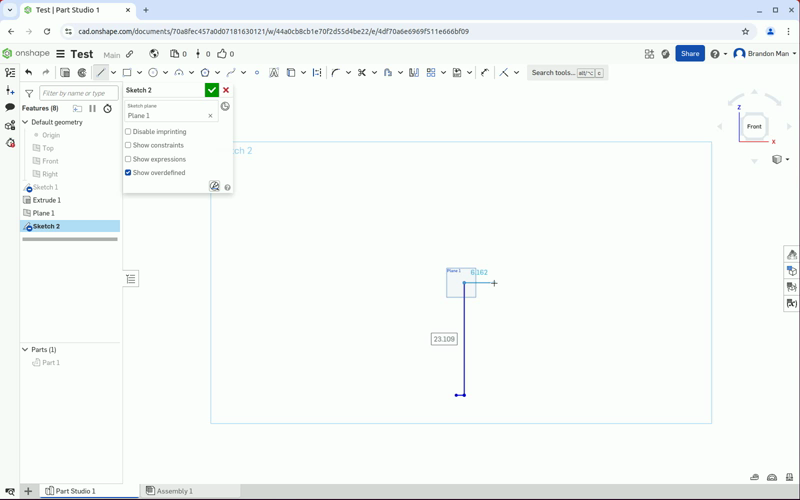
mouse_move(456, 282)
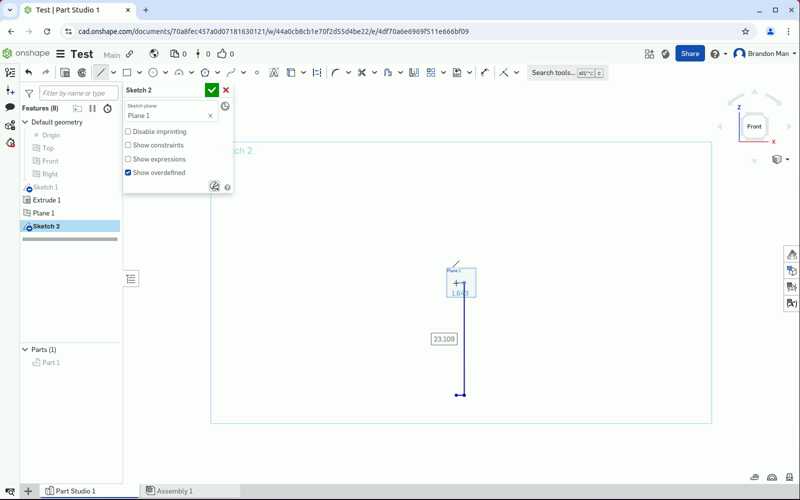
click(456, 282)
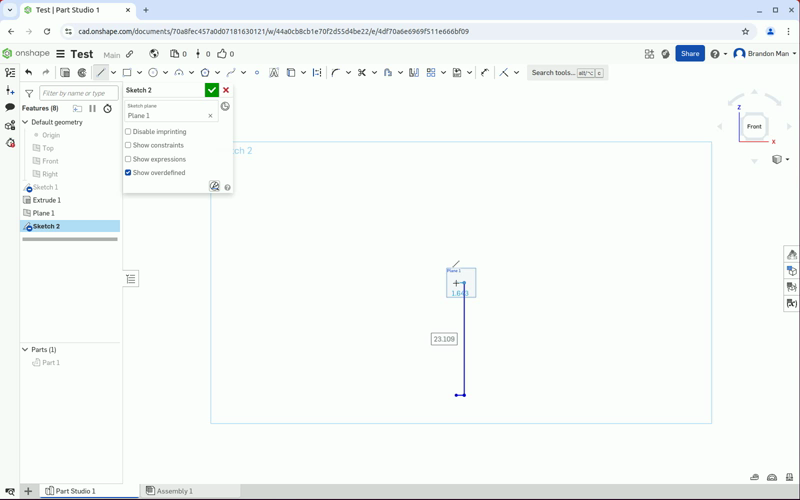
key_up(shift)
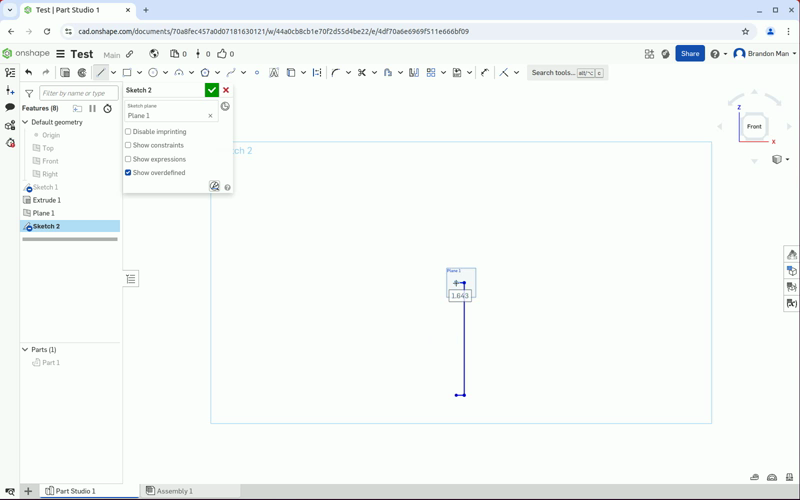
key_down(shift)
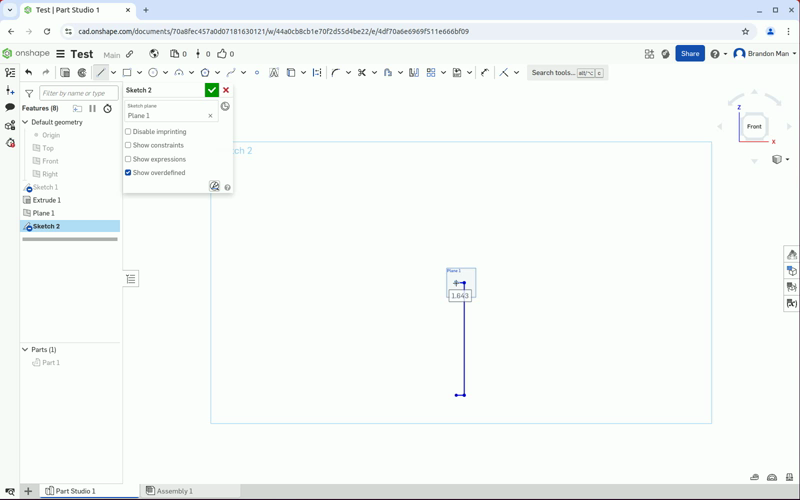
mouse_move(456, 395)
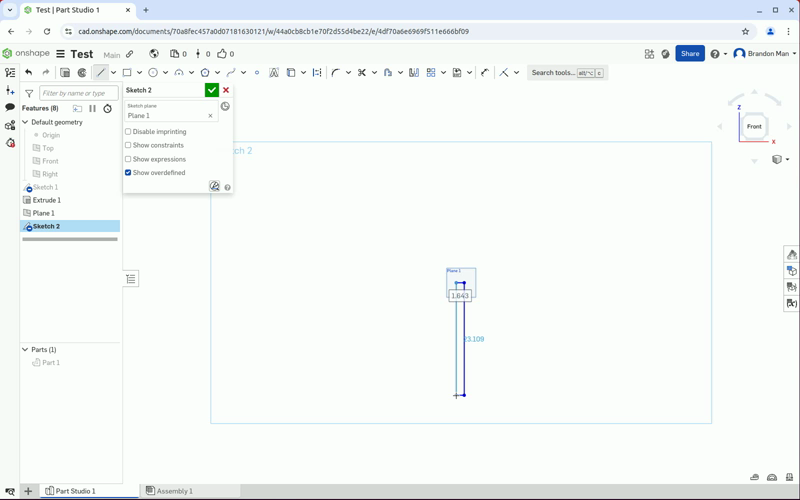
key_up(shift)
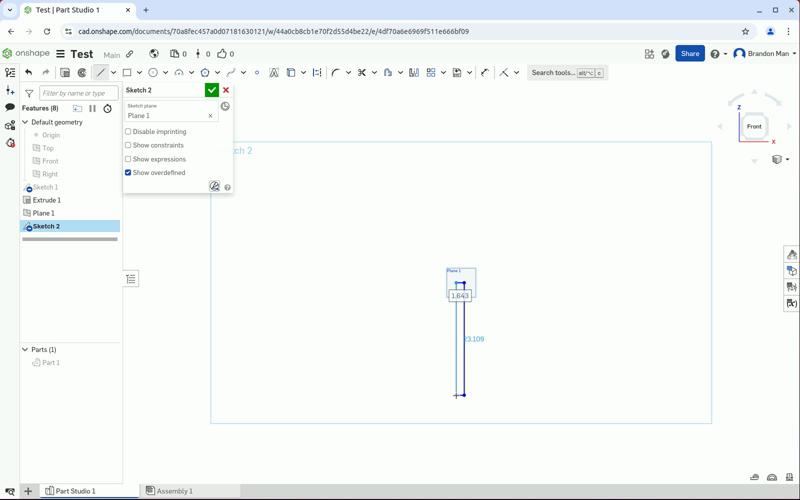
click(456, 395)
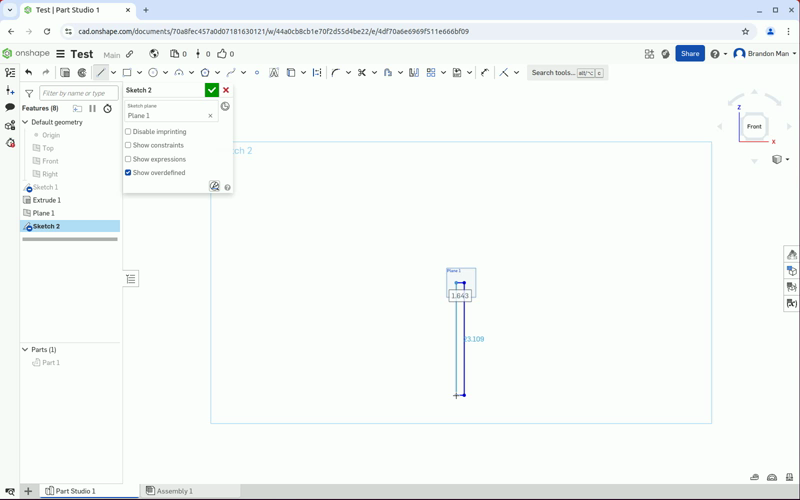
key(esc)
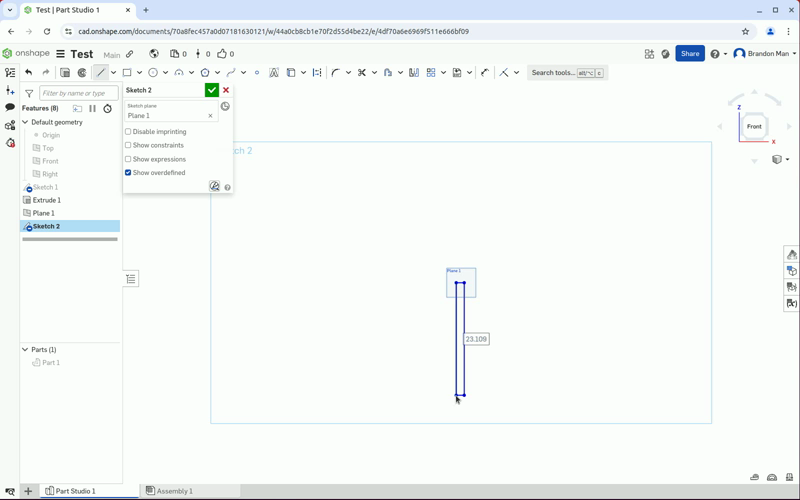
mouse_move(462, 359)
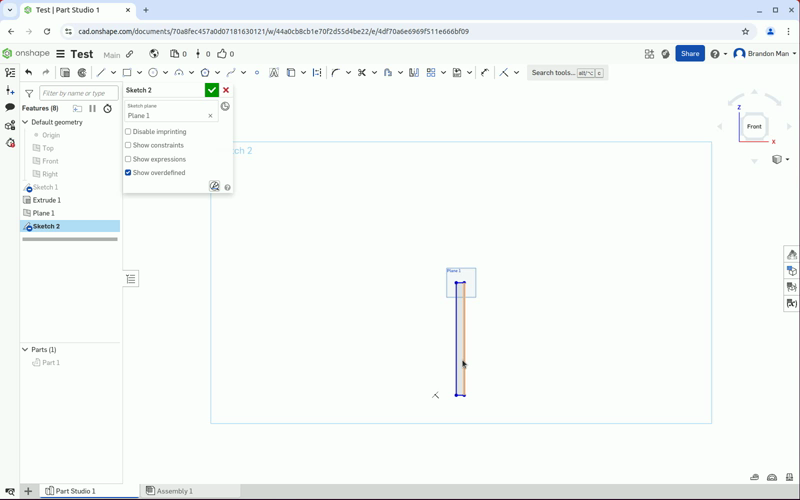
scroll(6)
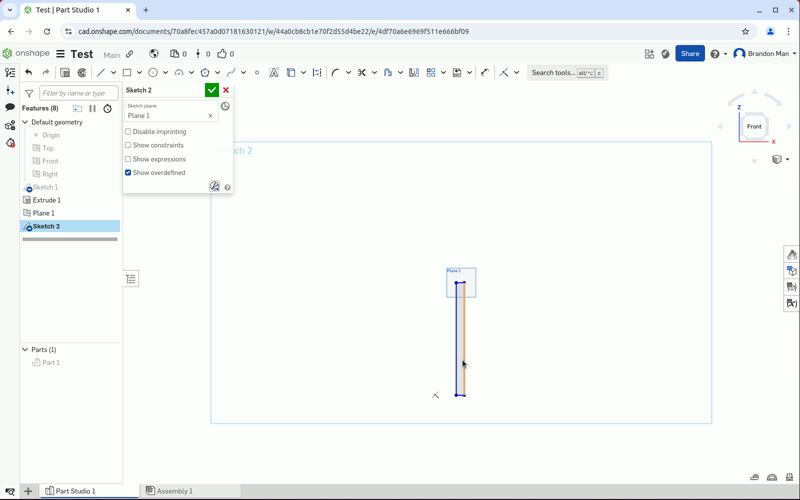
scroll(6)
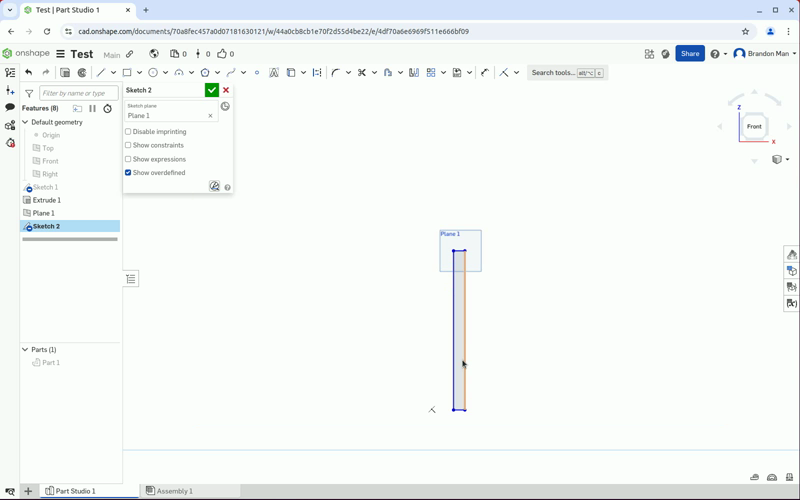
scroll(6)
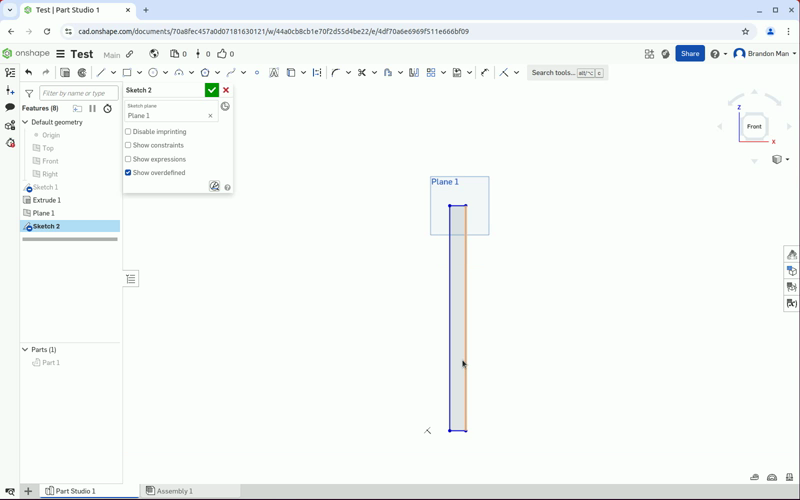
scroll(6)
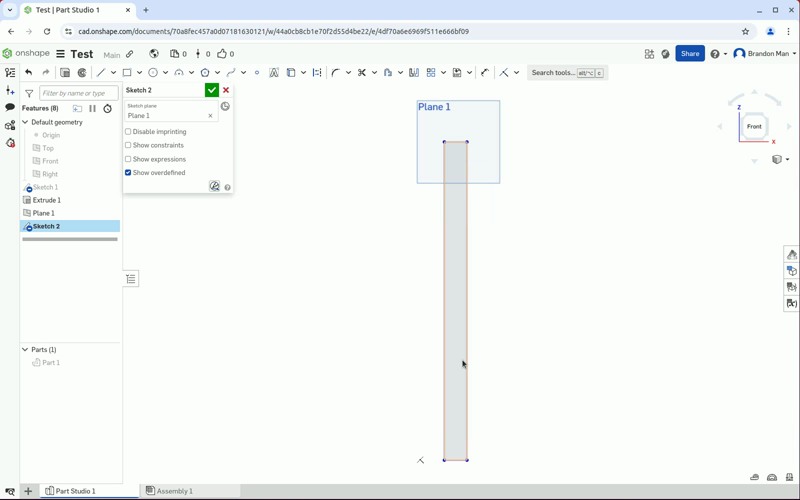
scroll(6)
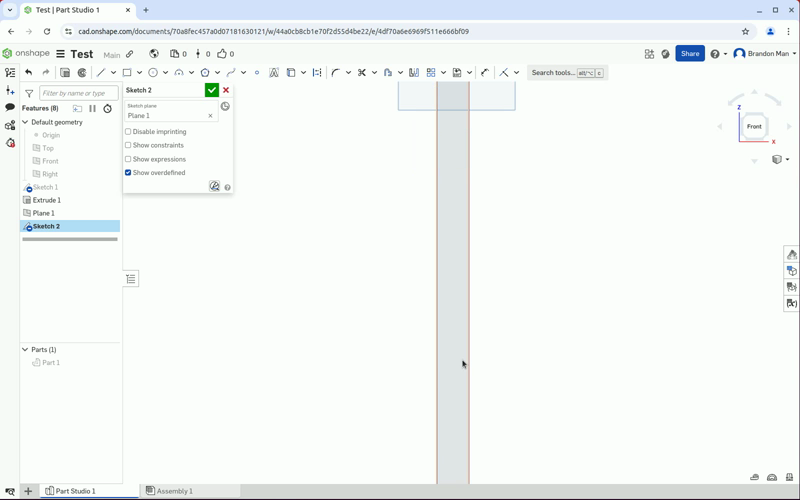
scroll(6)
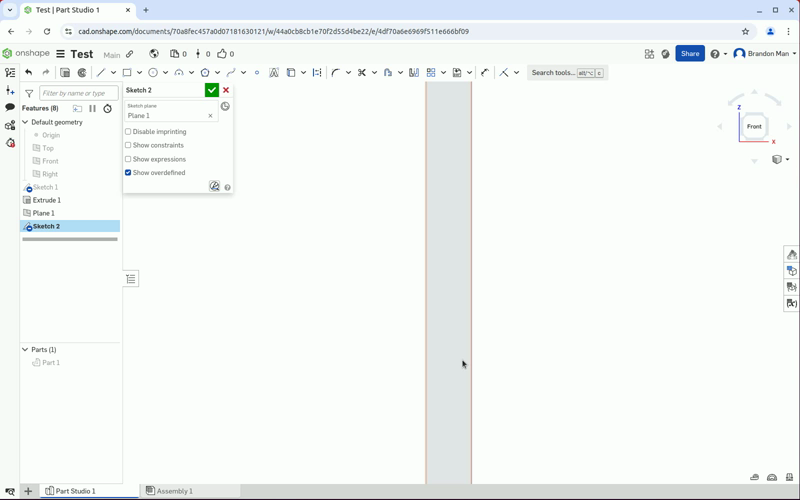
scroll(6)
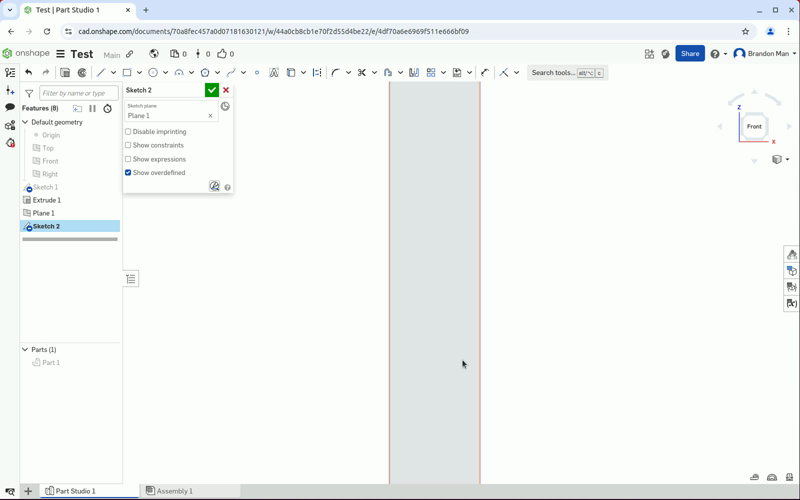
click(462, 359)
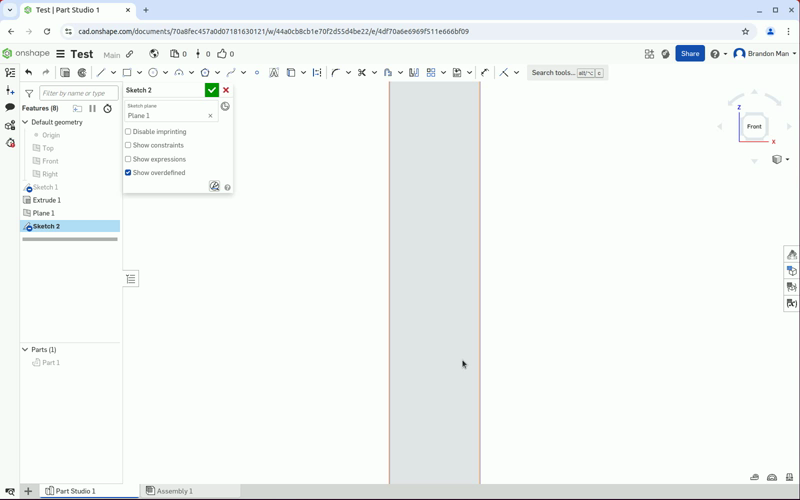
scroll(-6)
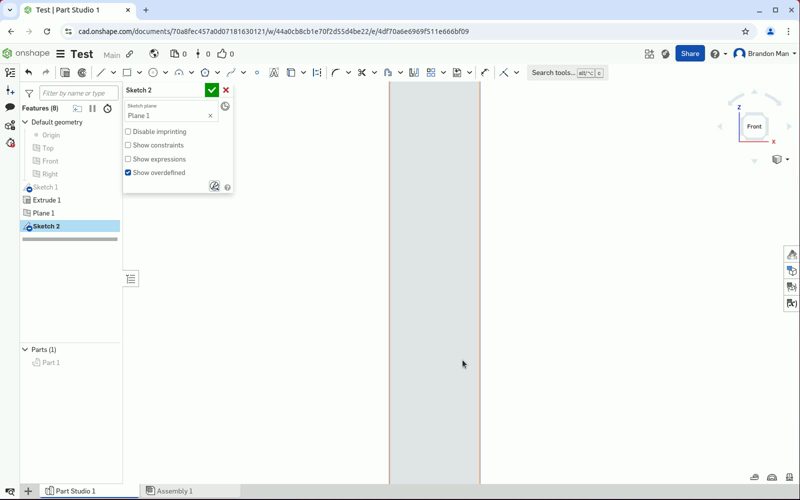
scroll(-6)
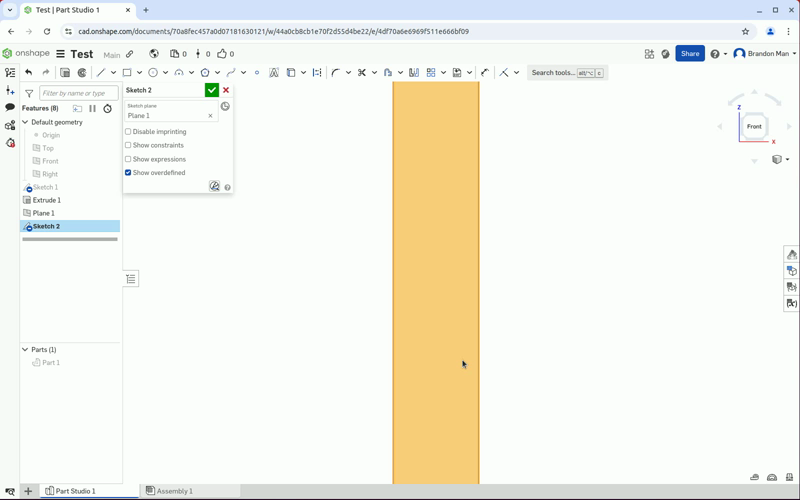
scroll(-6)
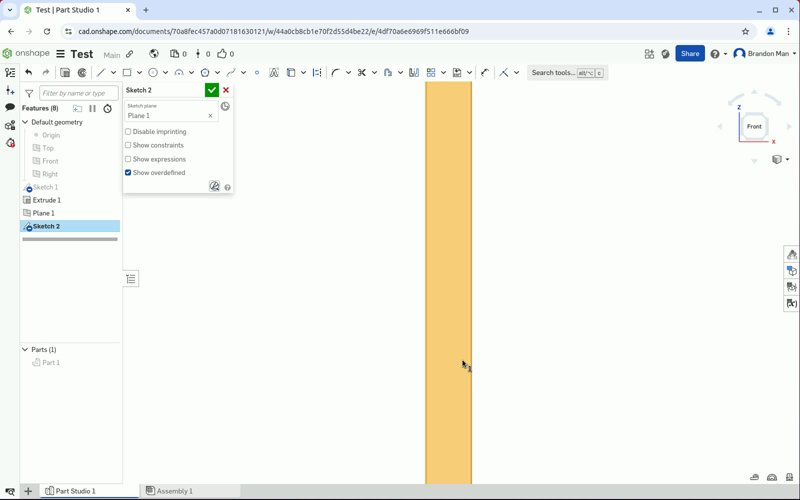
scroll(-6)
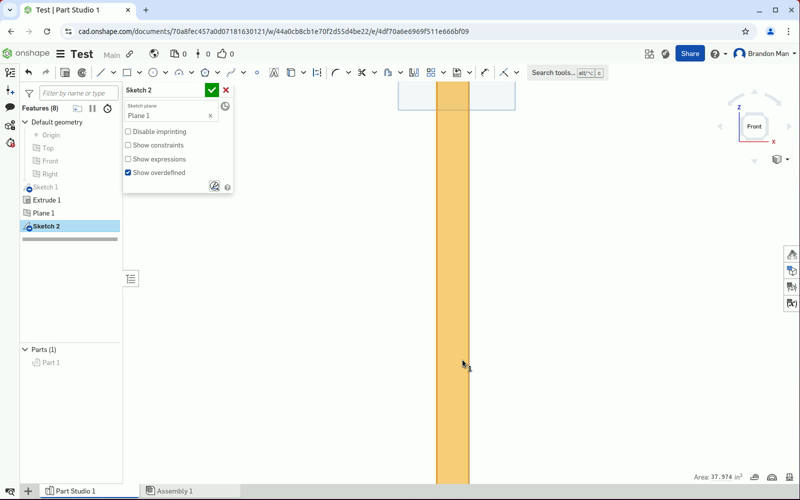
scroll(-6)
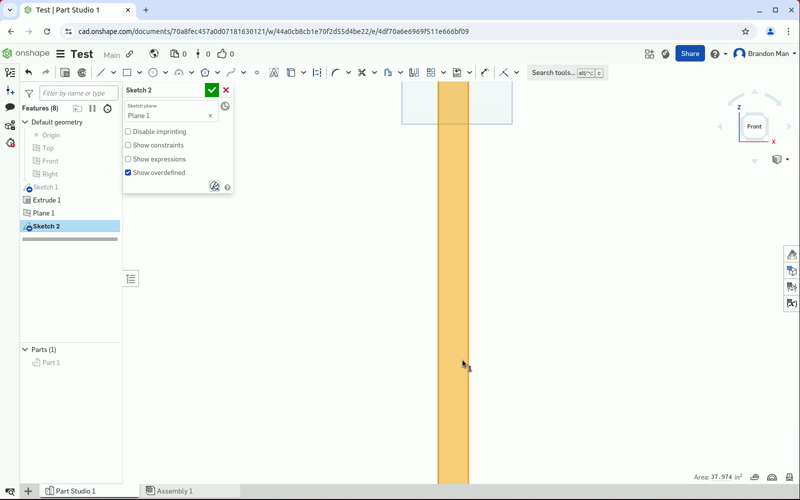
scroll(-6)
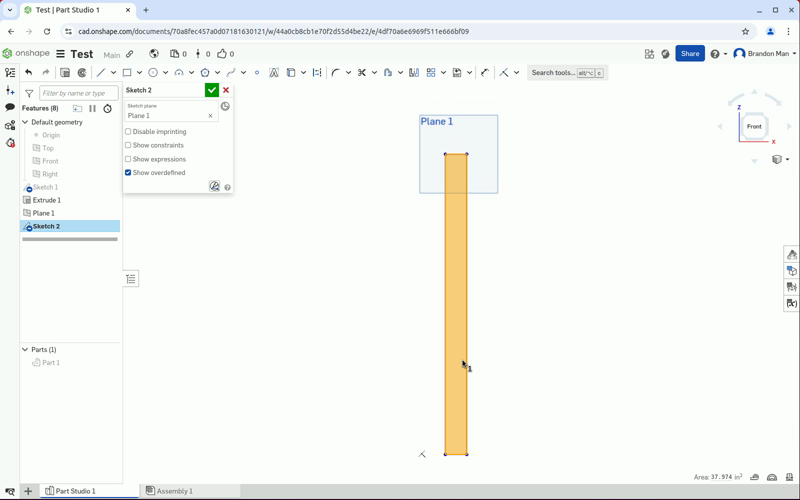
scroll(-6)
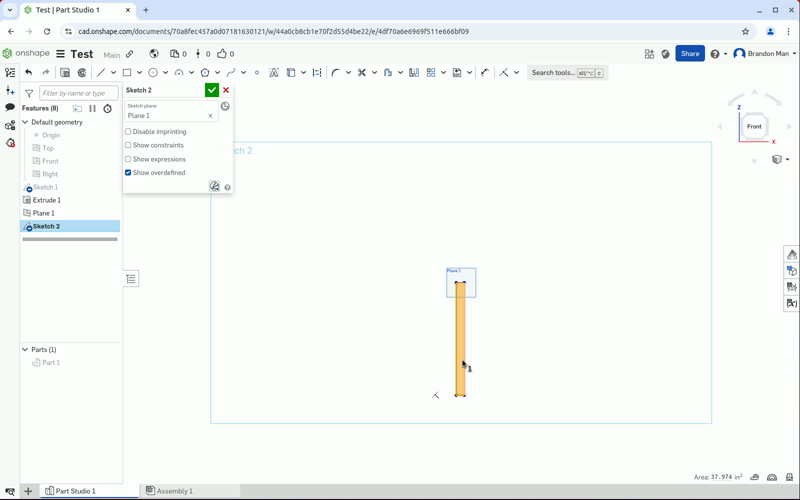
mouse_move(73, 352)
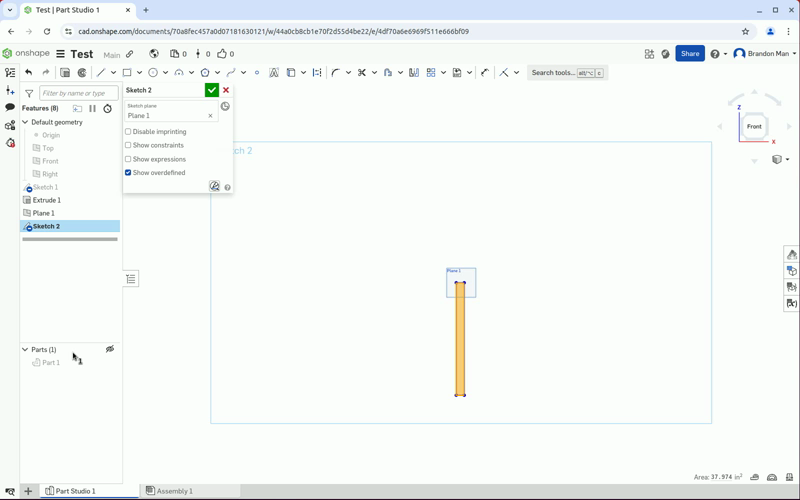
key(shift+y)
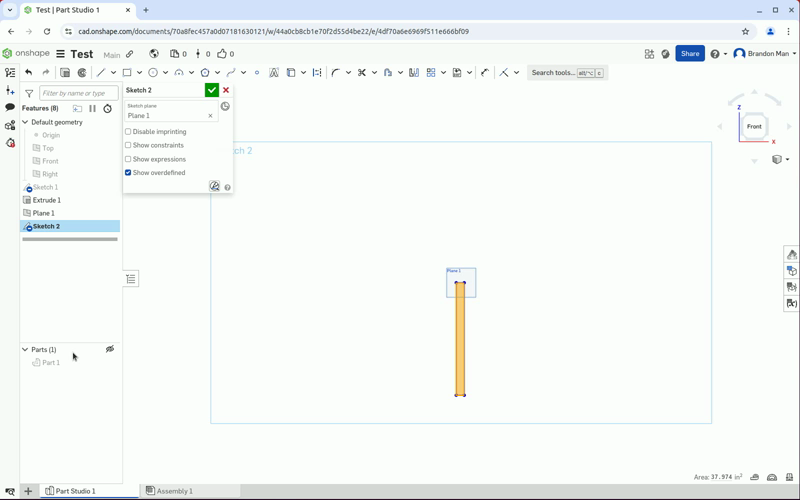
key(shift+e)
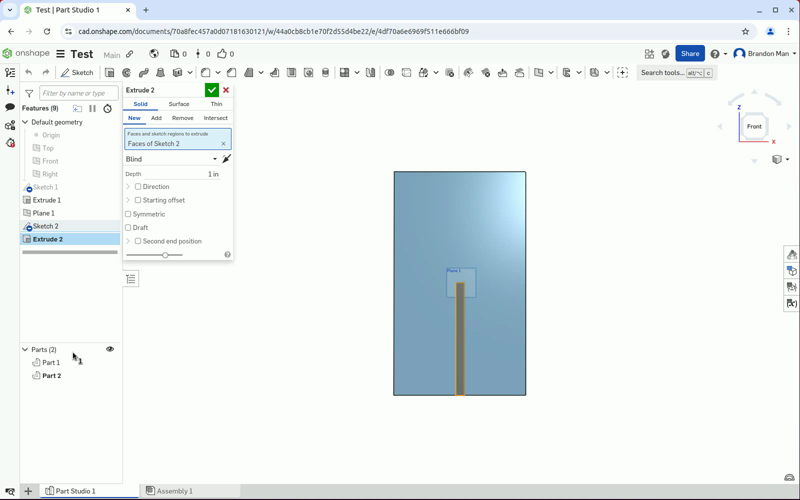
mouse_move(143, 106)
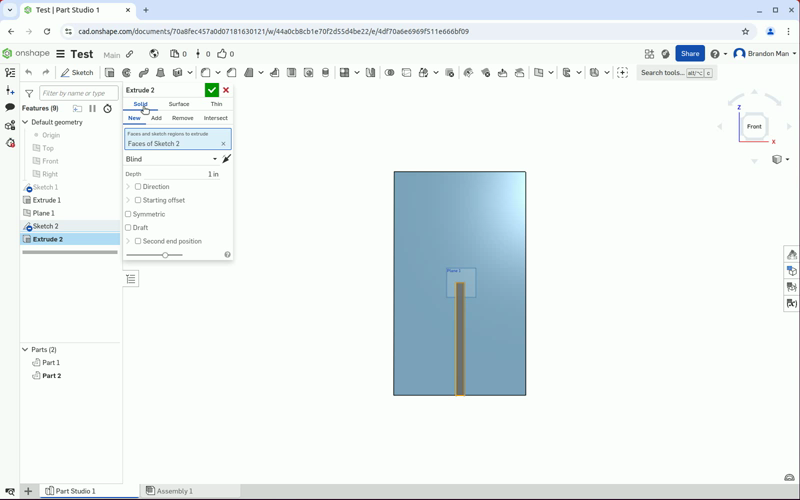
click(143, 106)
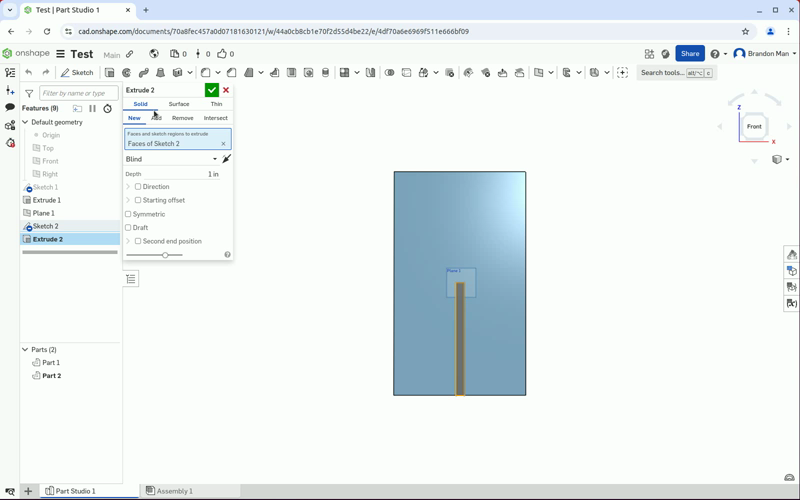
mouse_move(186, 120)
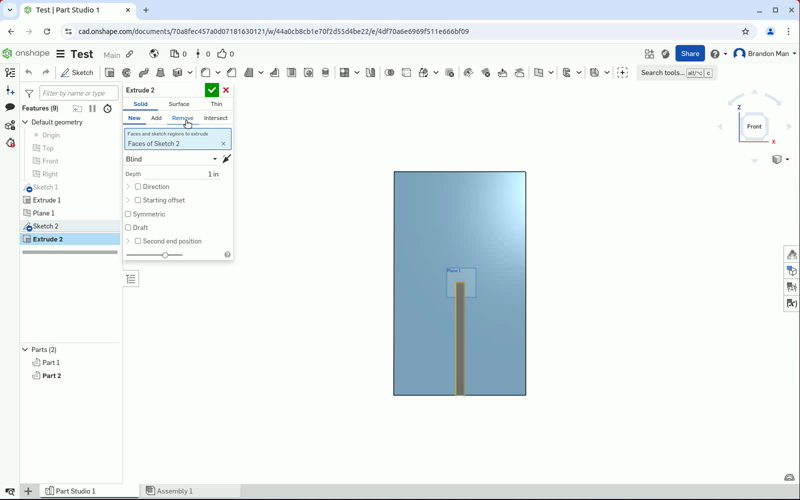
click(186, 120)
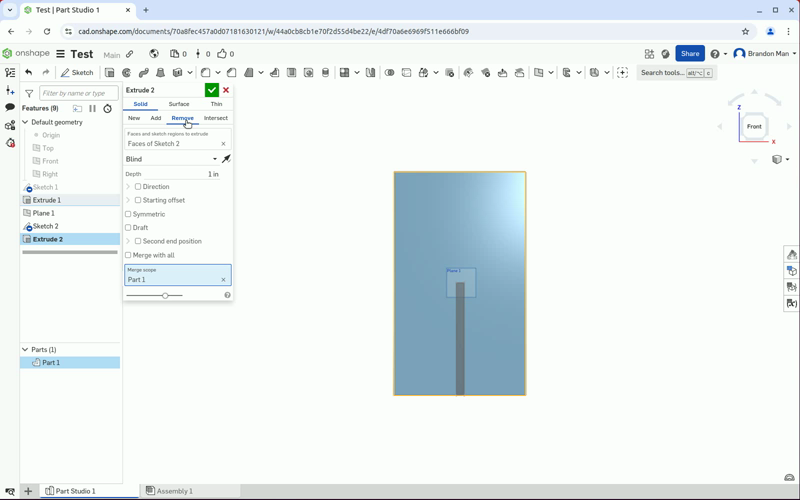
key(tab, 4)
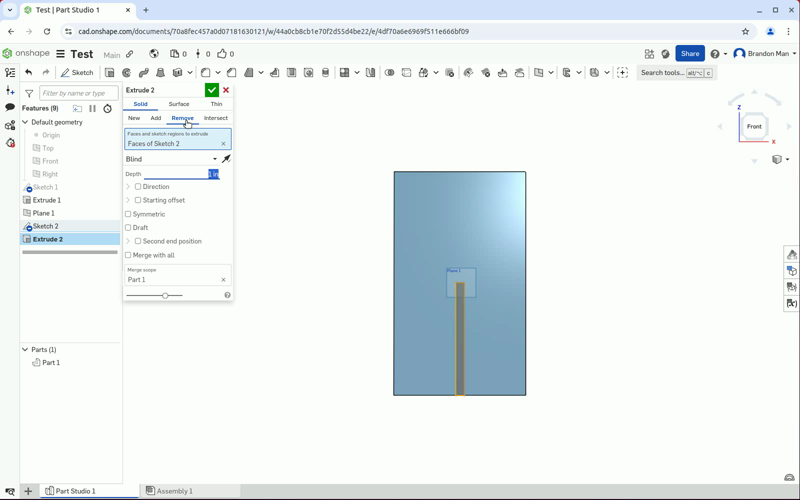
text(1.685)
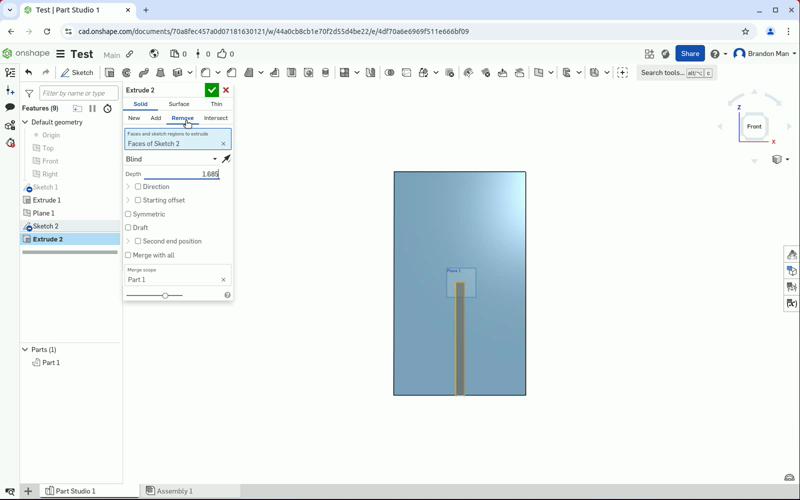
key(tab, 6)
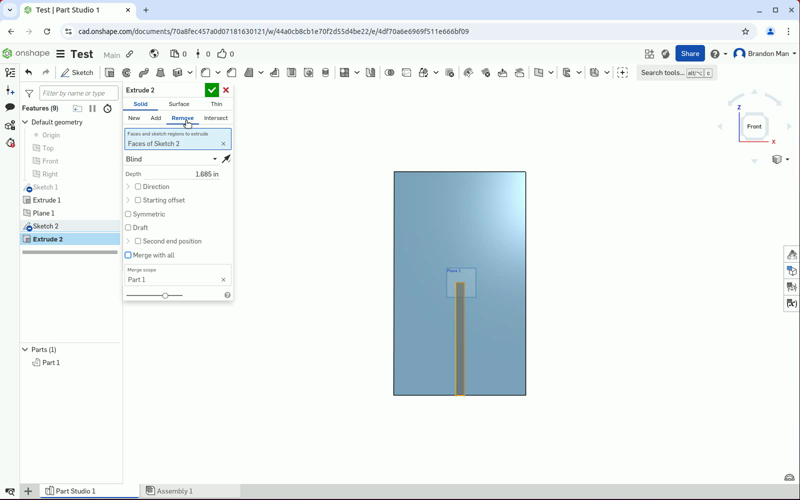
key(space)
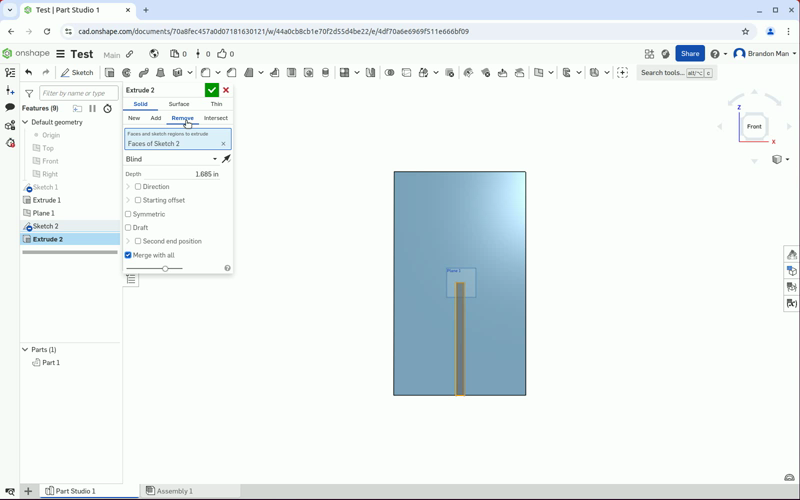
key(enter)
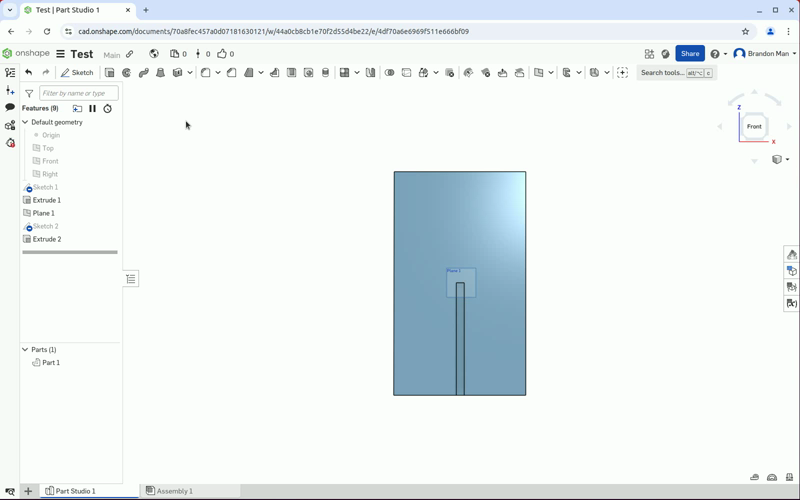
key(shift+h)
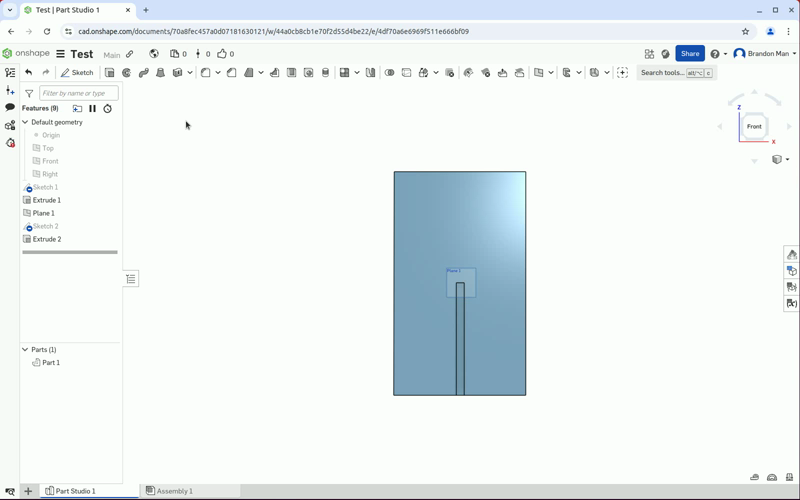
key(shift+h)
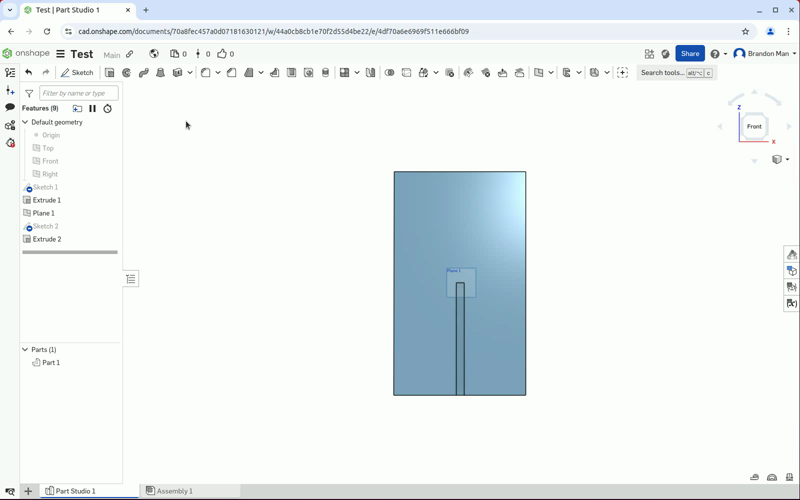
key(shift+7)
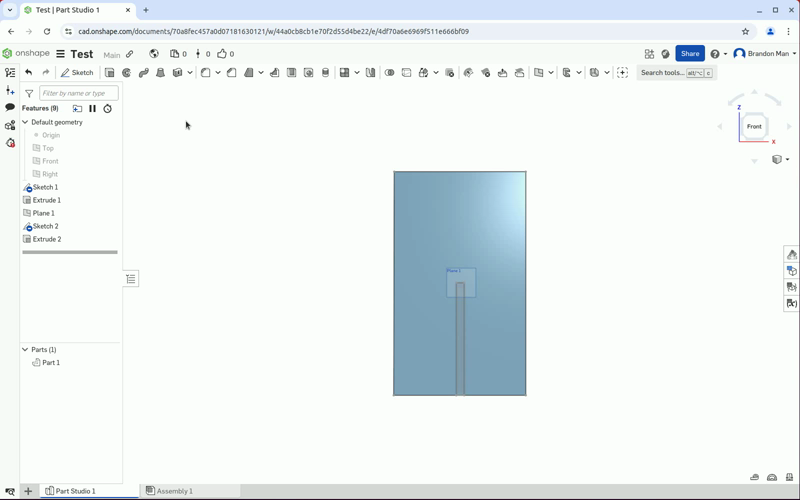
key(left, 2)
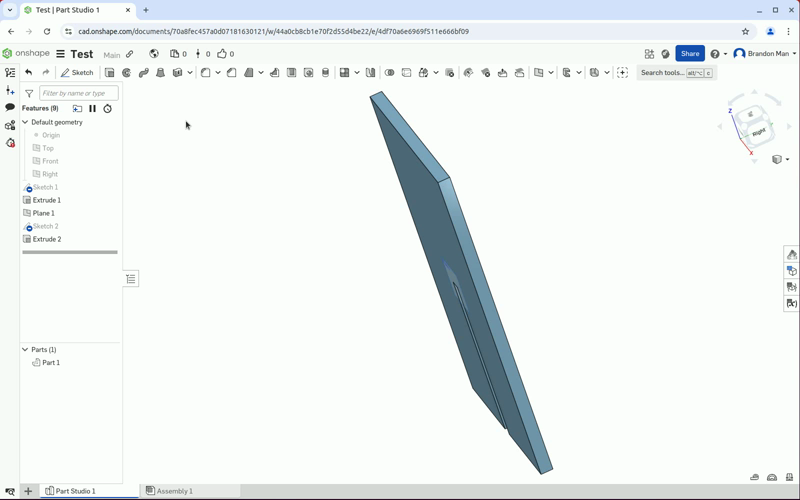
key(down, 2)
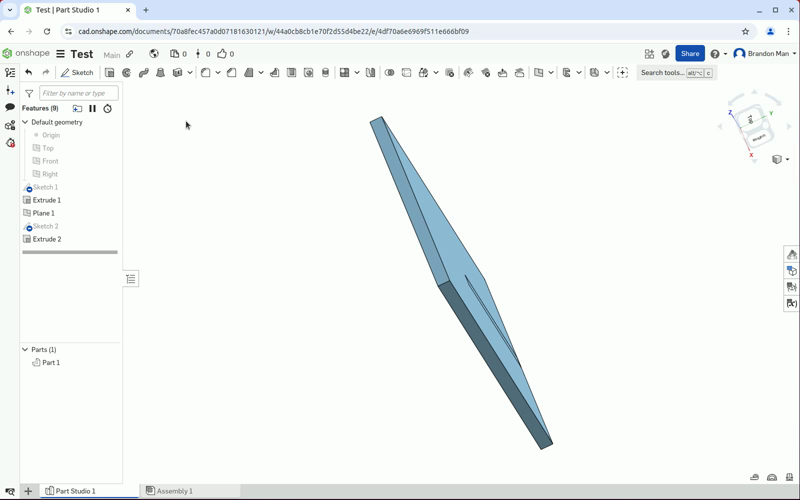
key(up, 2)
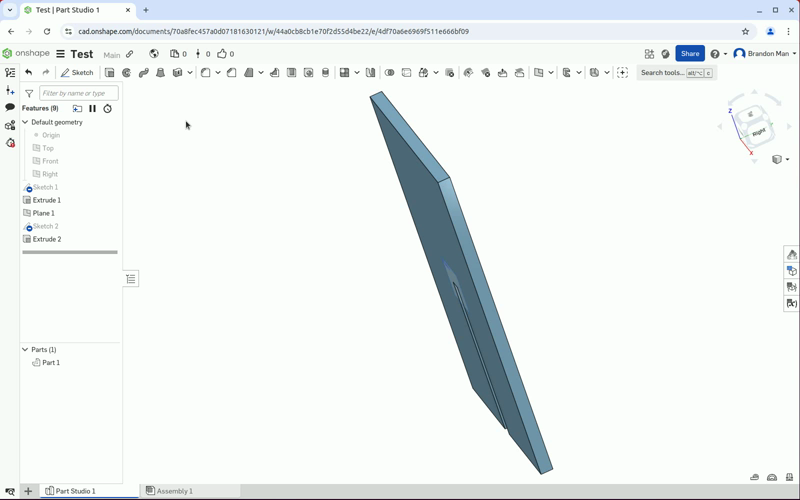
key(right, 2)
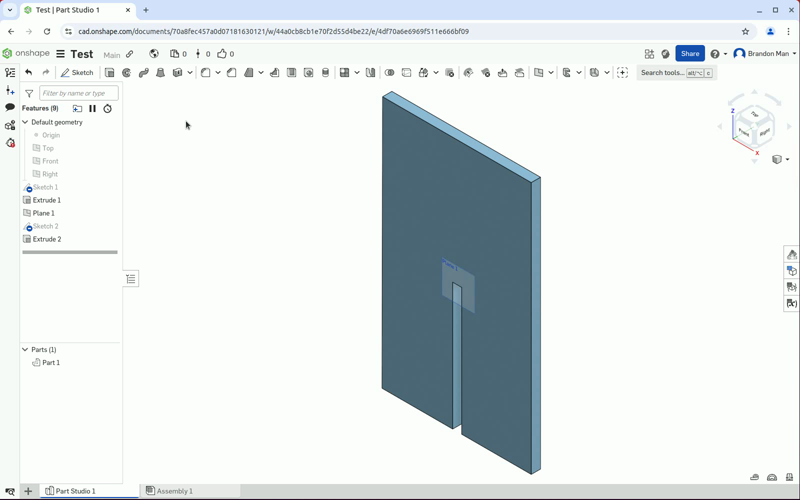
mouse_move(73, 189)
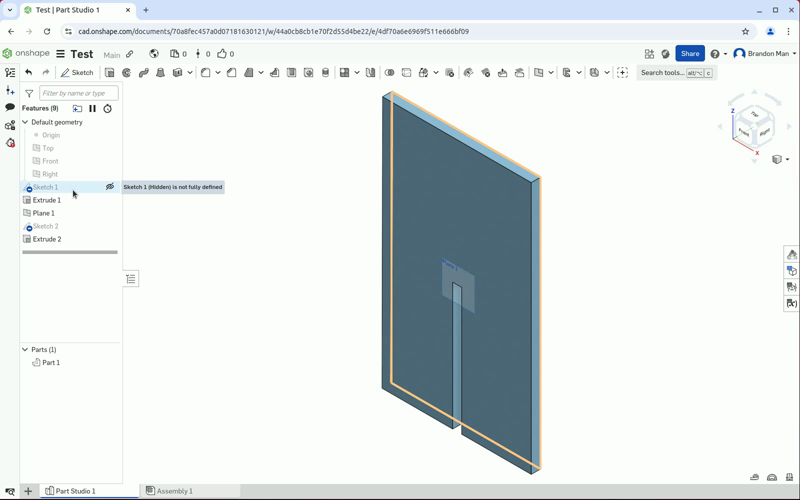
click(73, 189)